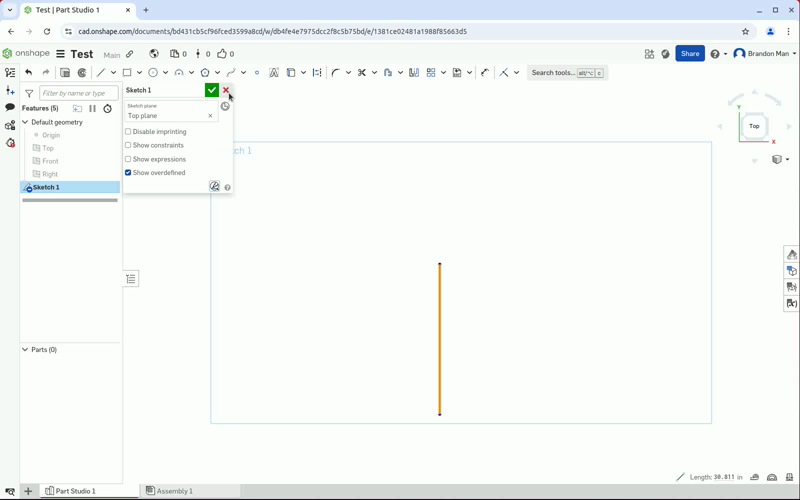
key(shift+h)
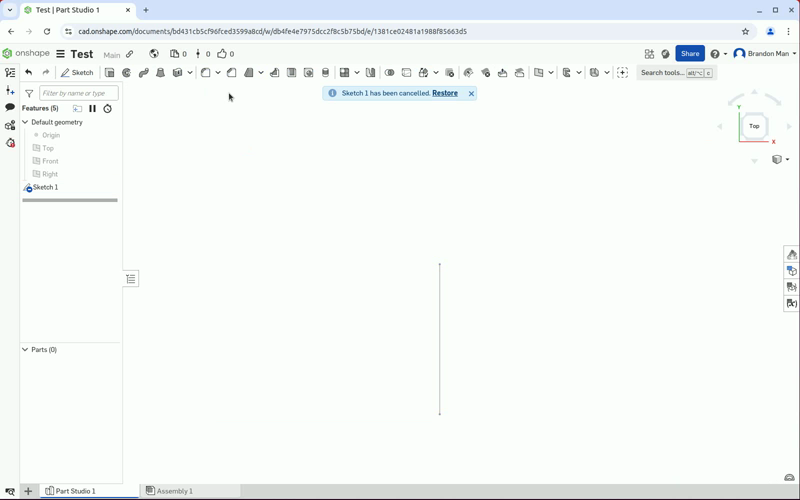
key(shift+s)
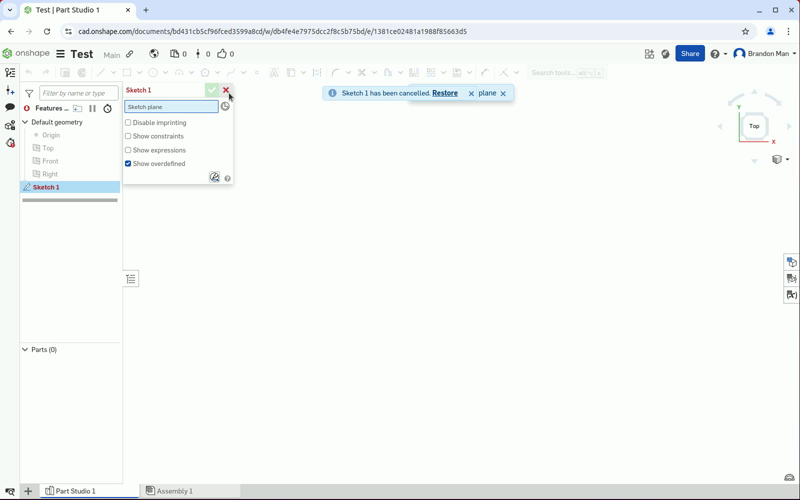
mouse_move(73, 150)
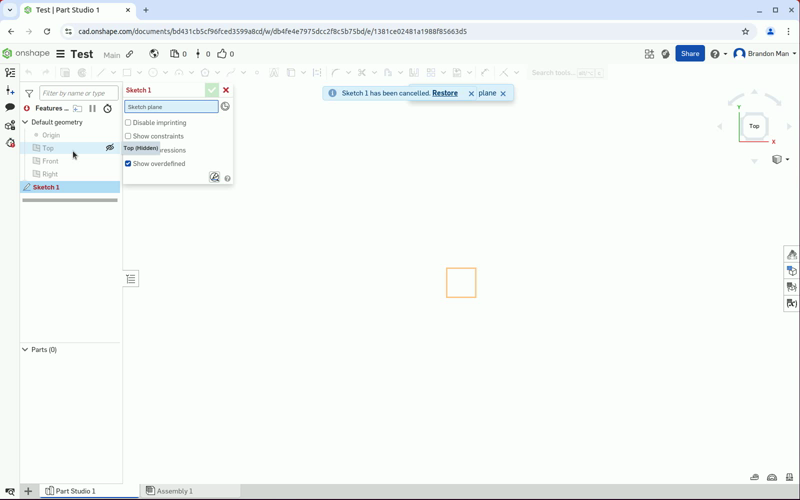
click(73, 150)
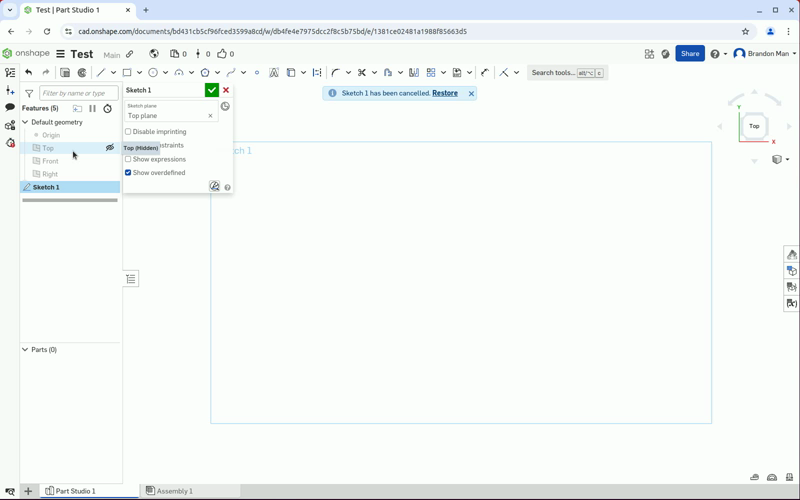
mouse_move(73, 352)
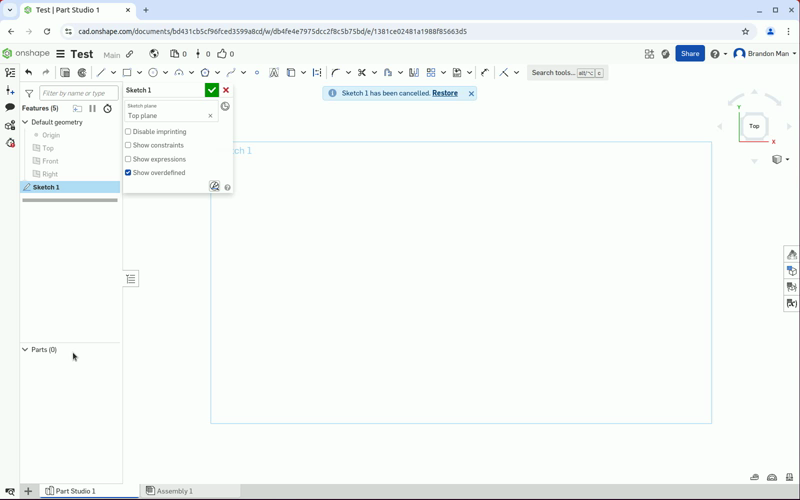
key(y)
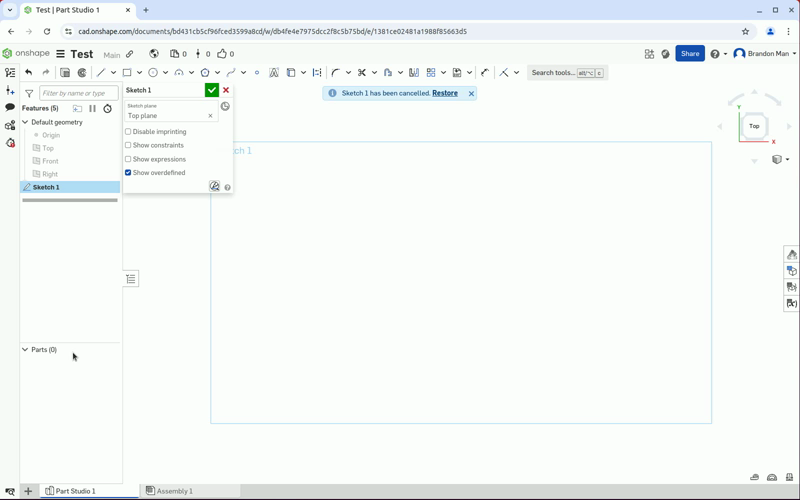
key(l)
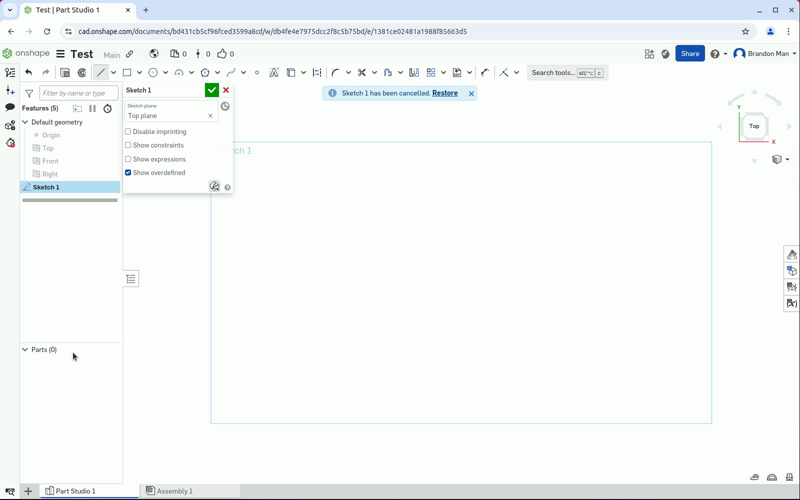
key_down(shift)
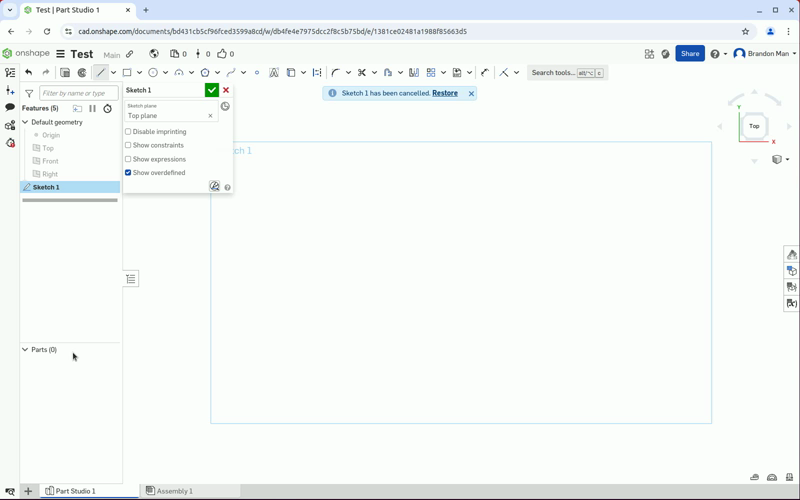
mouse_move(388, 395)
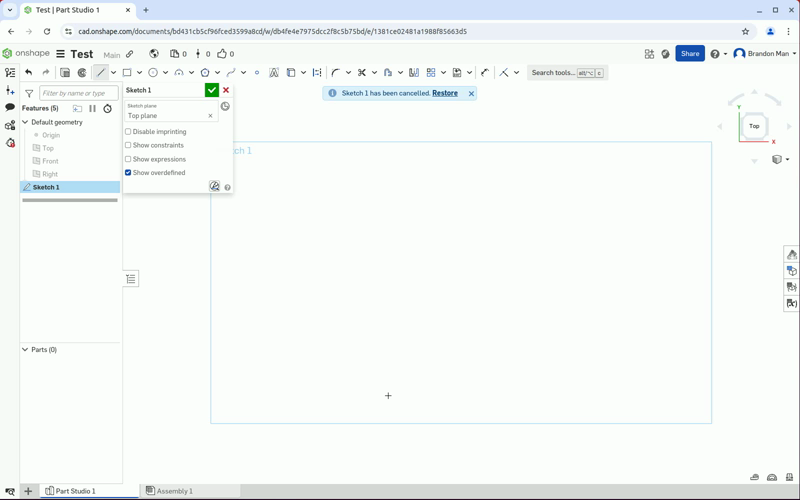
click(388, 395)
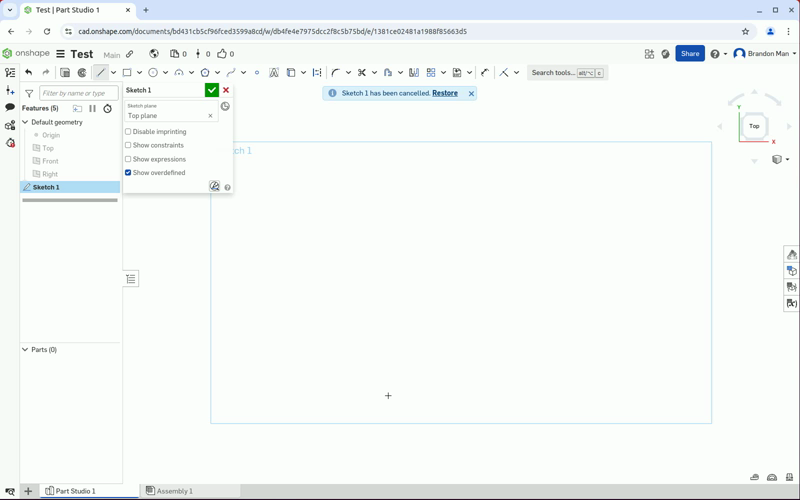
key_up(shift)
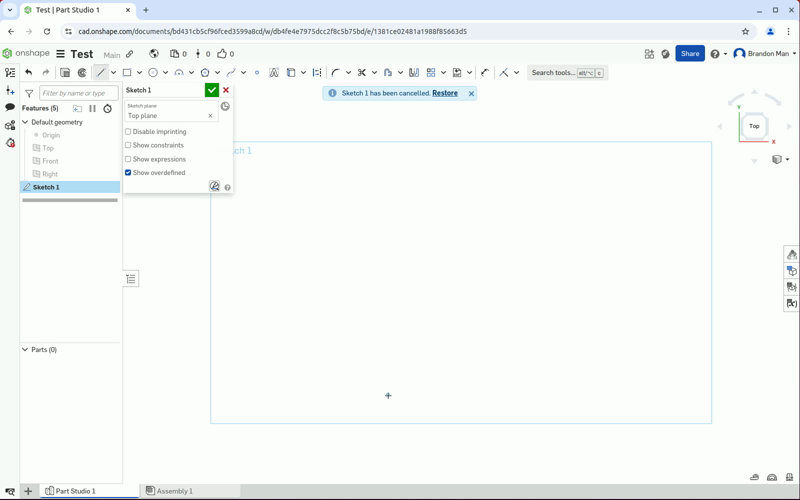
key_down(shift)
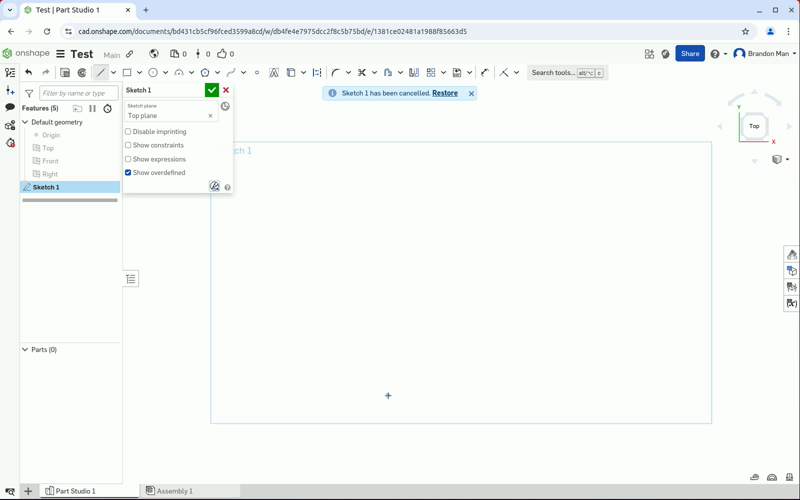
mouse_move(544, 395)
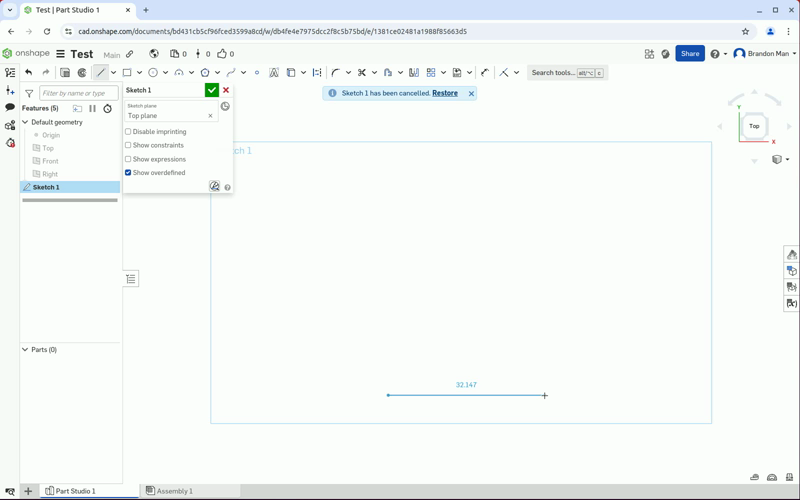
click(544, 395)
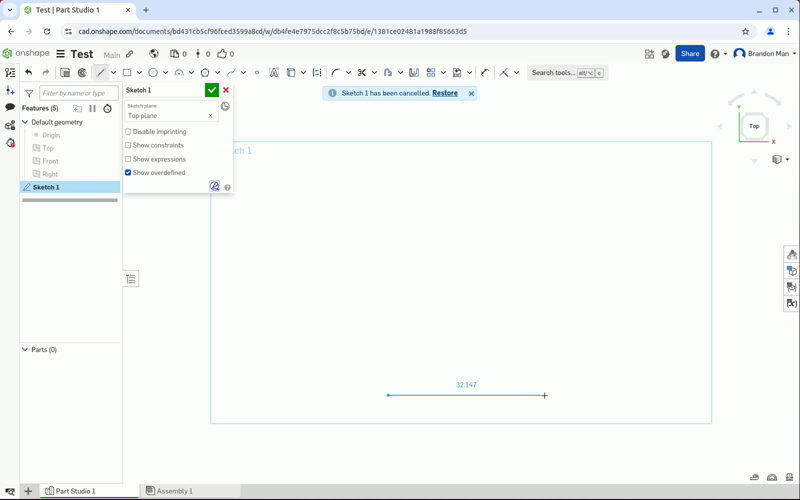
key_up(shift)
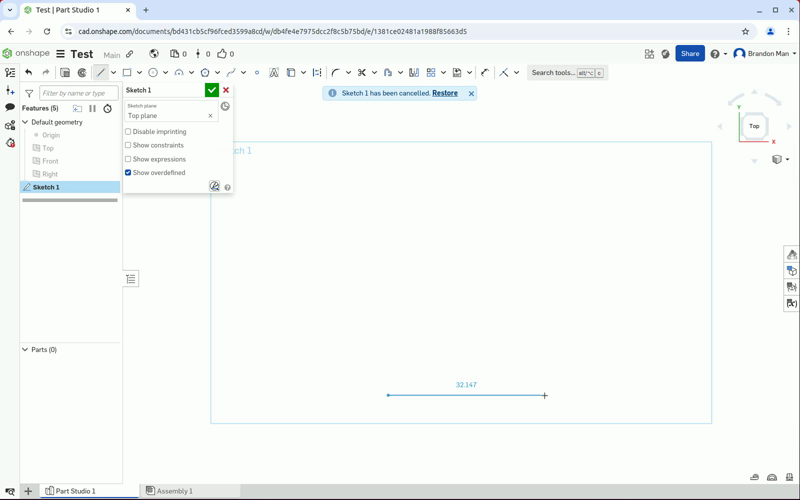
key_down(shift)
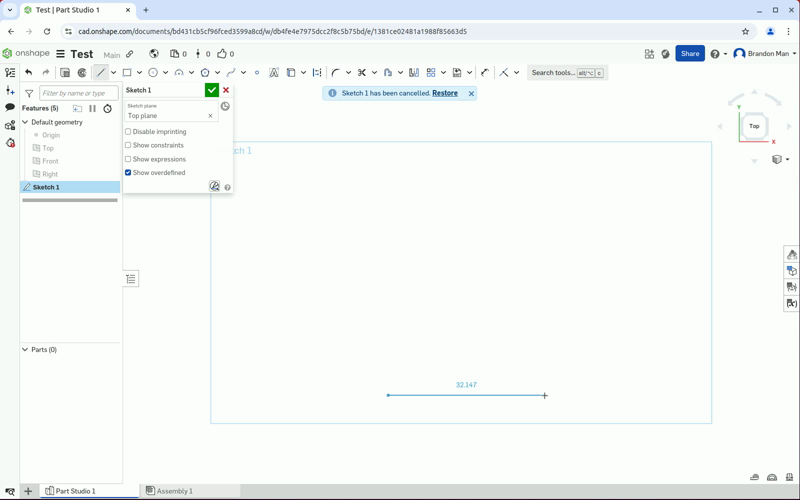
mouse_move(544, 283)
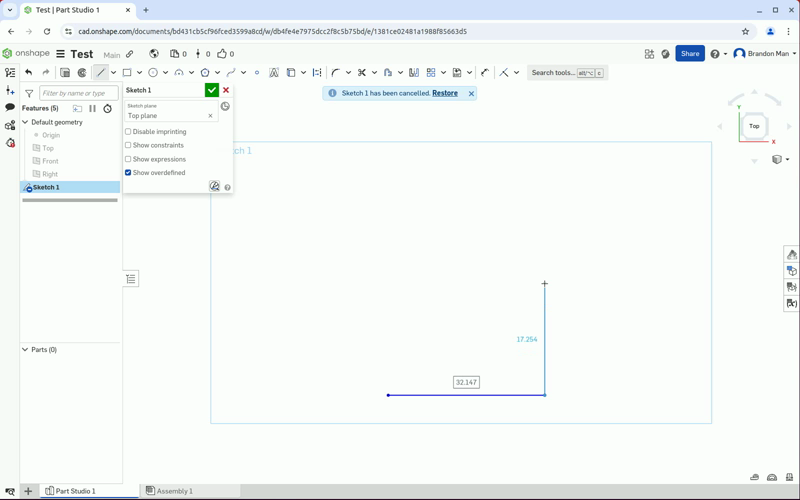
click(544, 283)
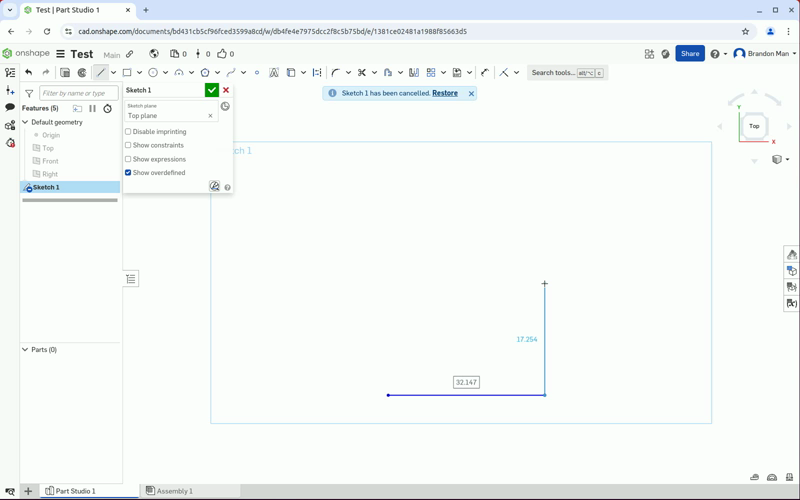
key_up(shift)
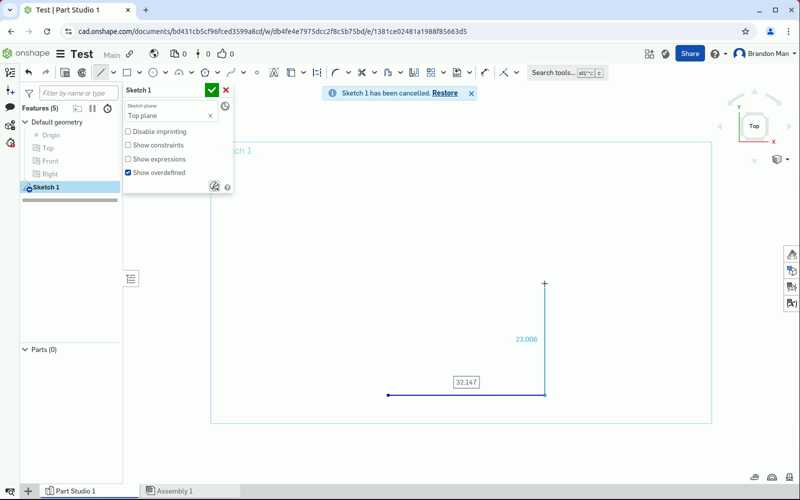
key_down(shift)
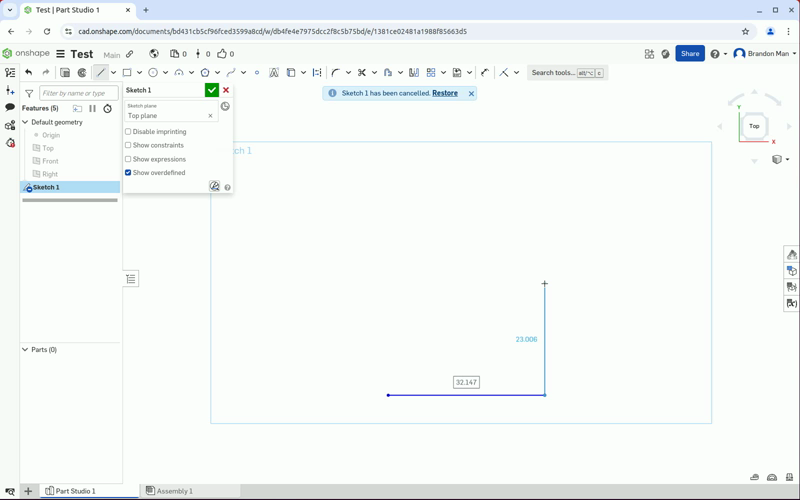
mouse_move(460, 283)
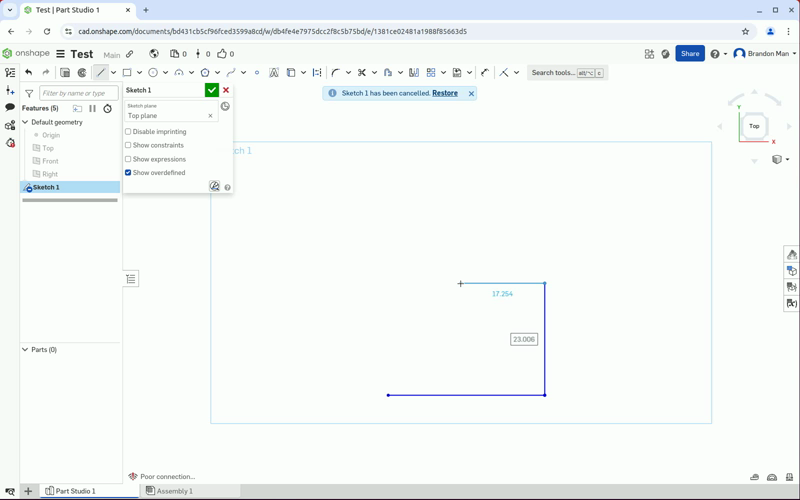
click(460, 283)
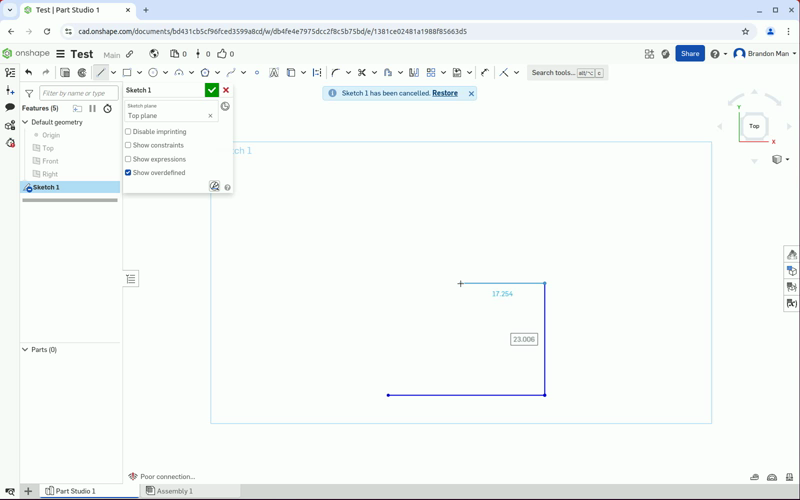
key_up(shift)
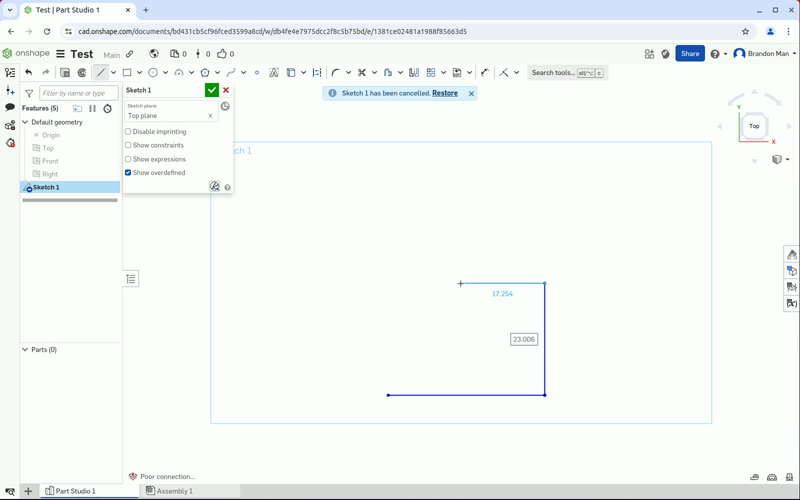
key_down(shift)
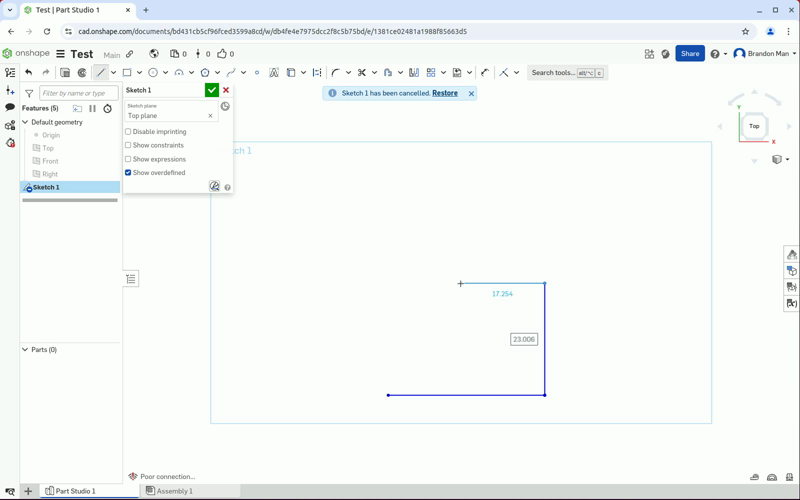
mouse_move(490, 283)
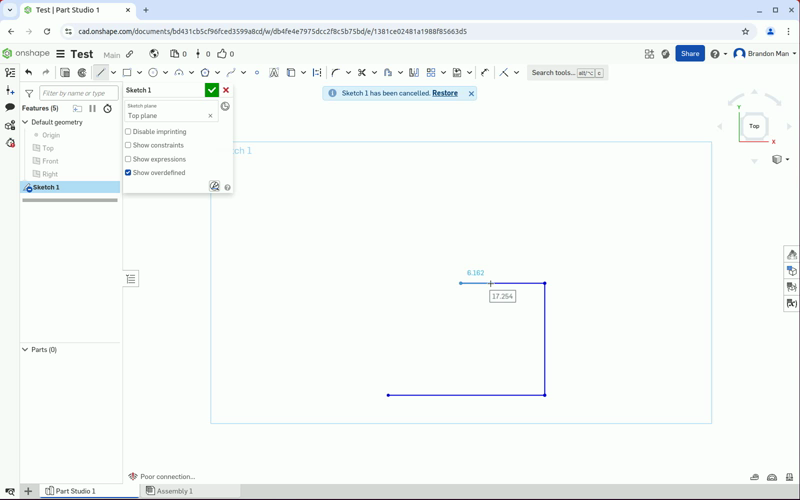
mouse_move(416, 283)
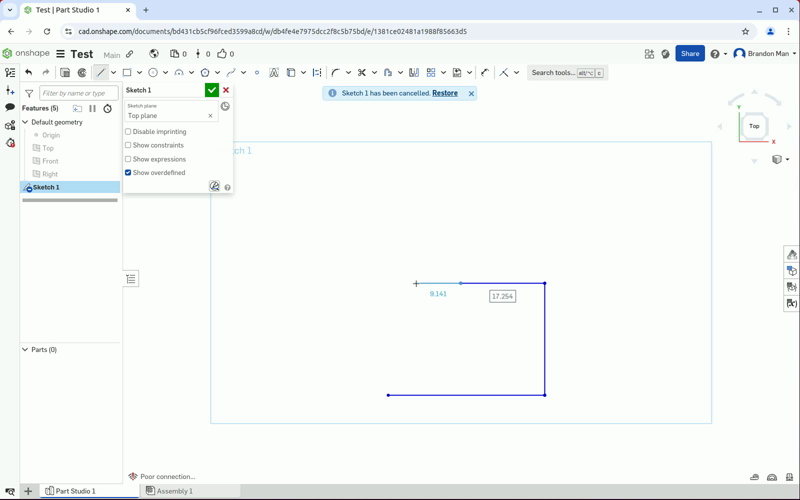
click(416, 283)
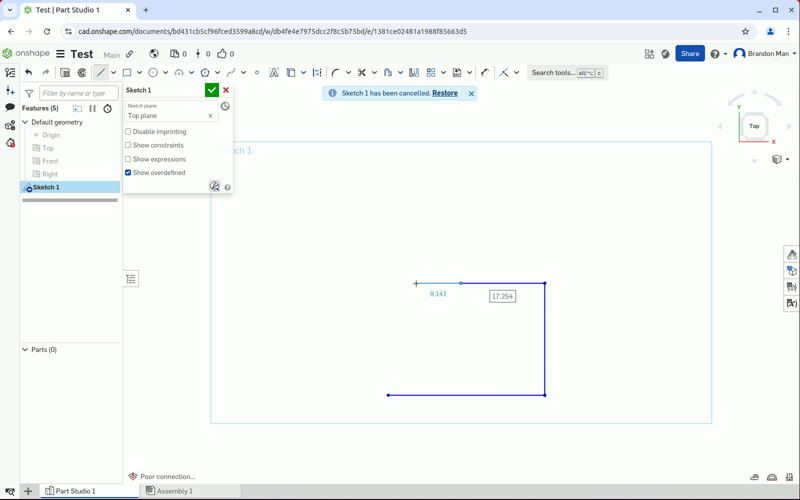
key_up(shift)
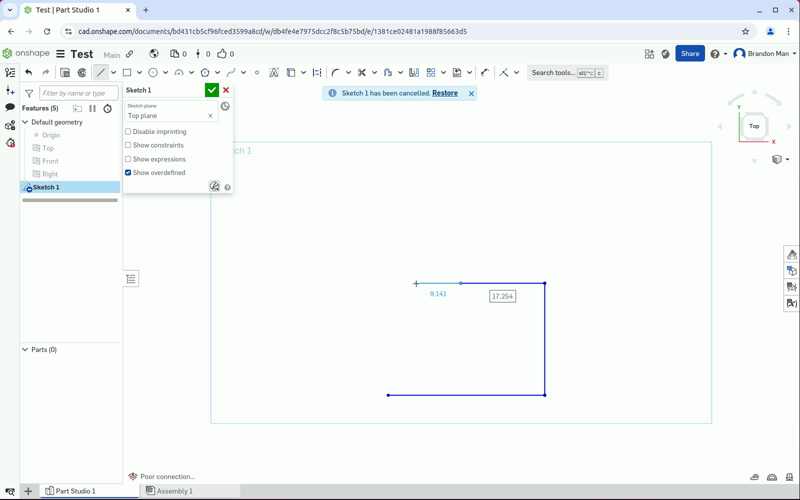
key_down(shift)
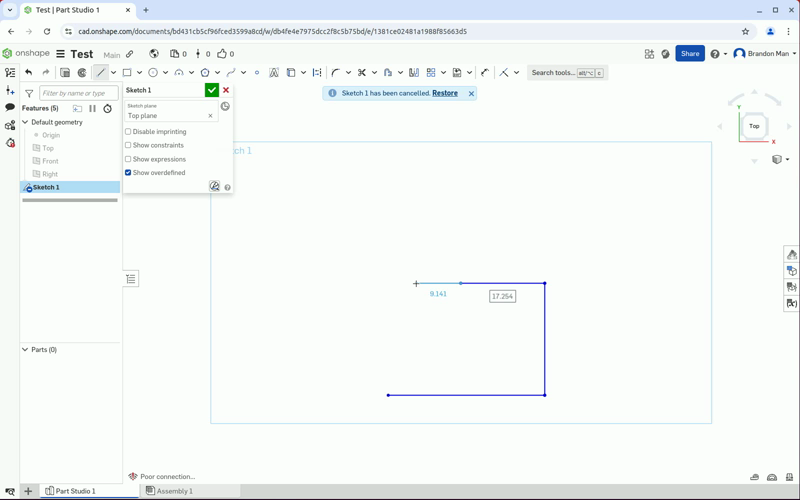
mouse_move(446, 283)
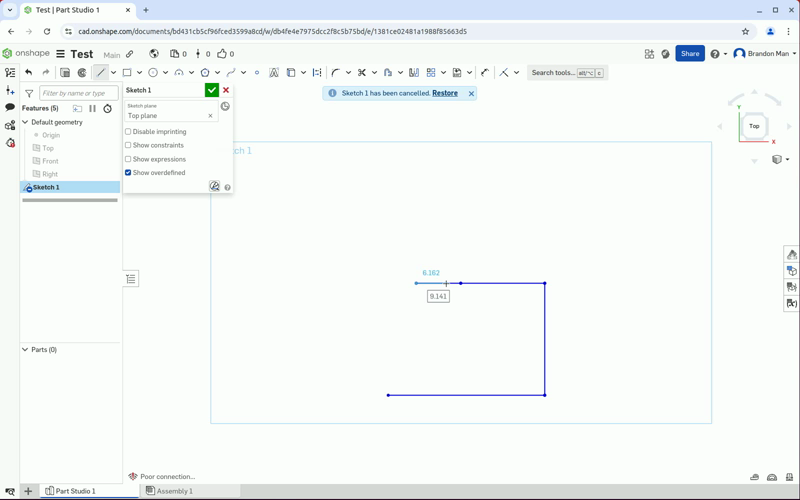
mouse_move(388, 283)
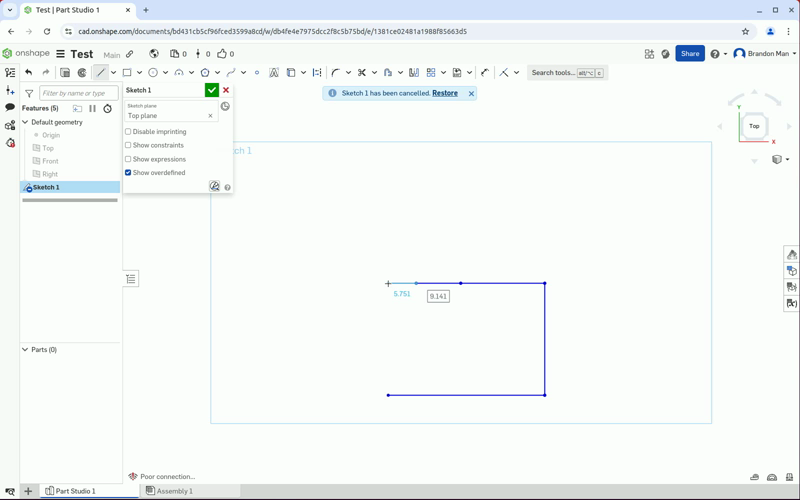
click(388, 283)
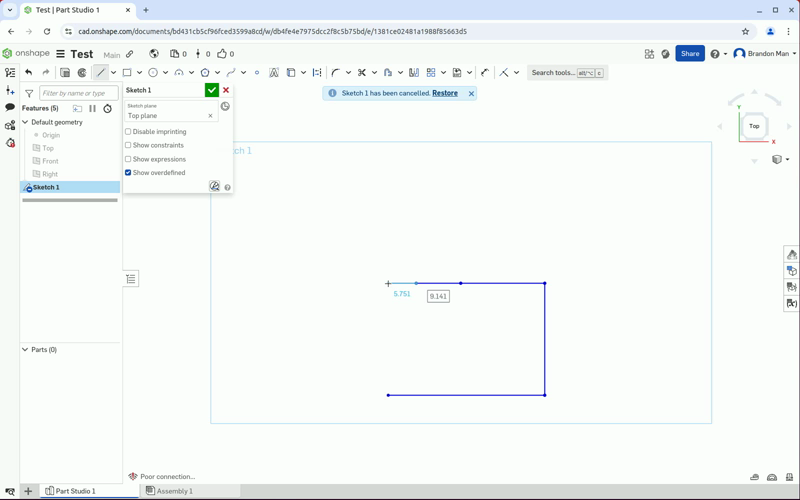
key_up(shift)
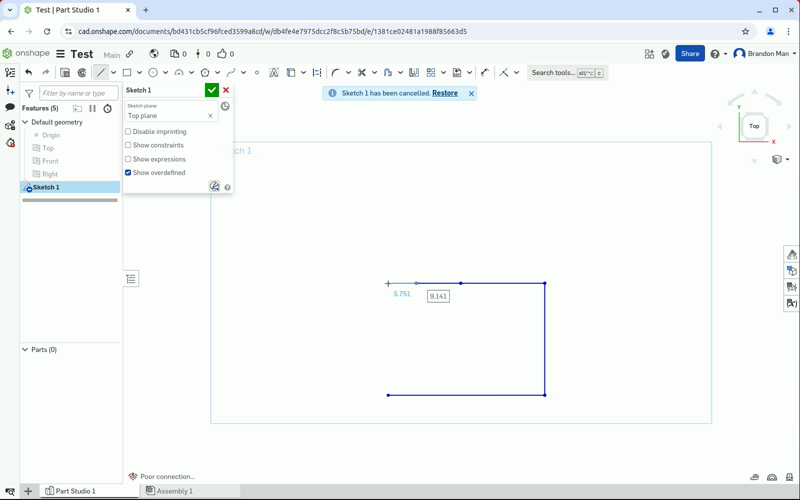
key_down(shift)
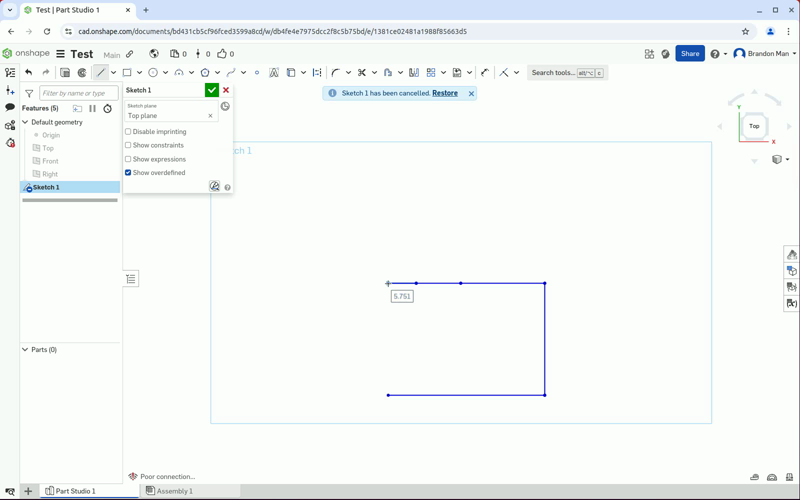
mouse_move(388, 395)
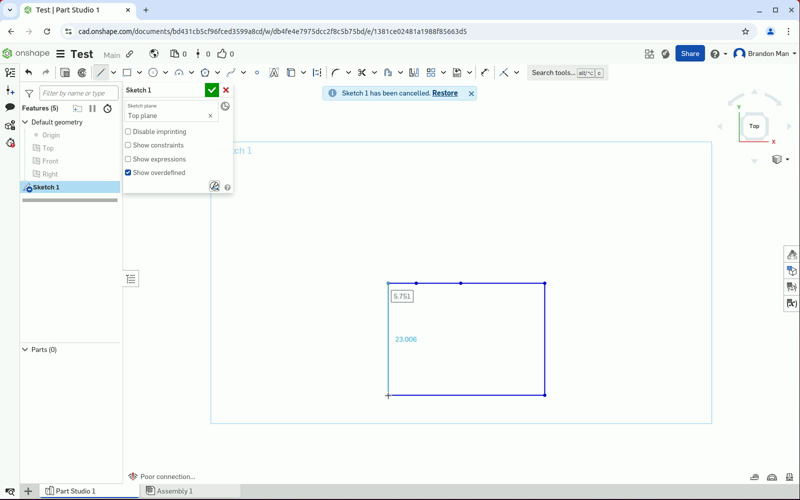
key_up(shift)
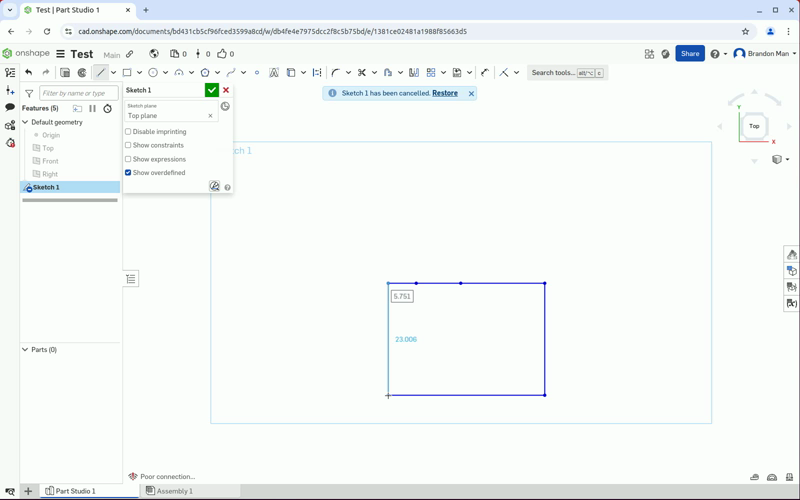
click(388, 395)
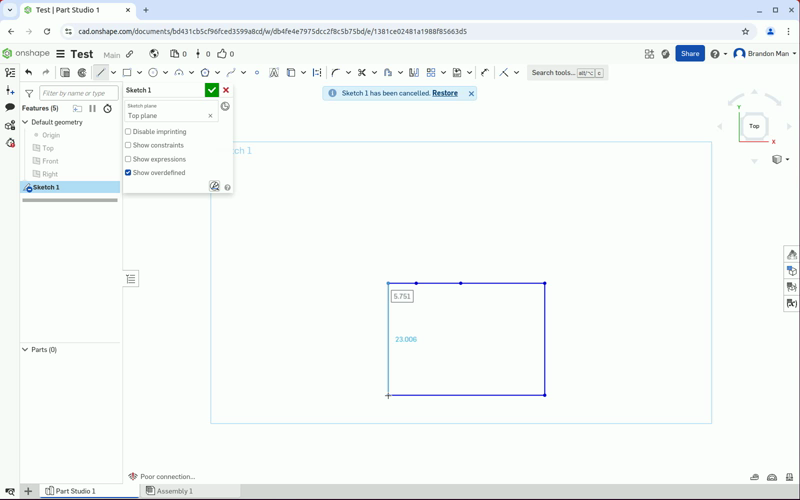
key(esc)
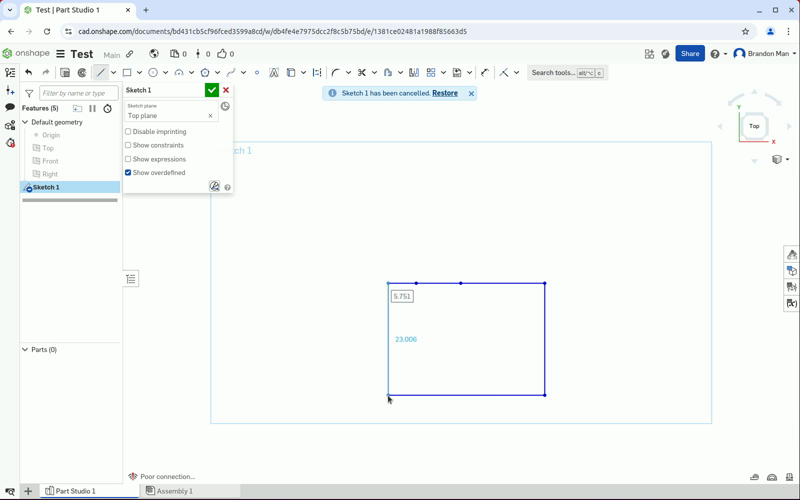
mouse_move(448, 316)
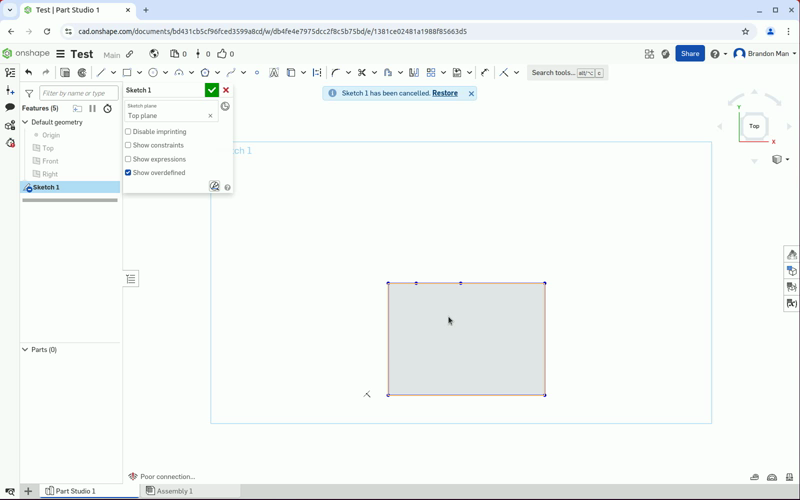
click(448, 316)
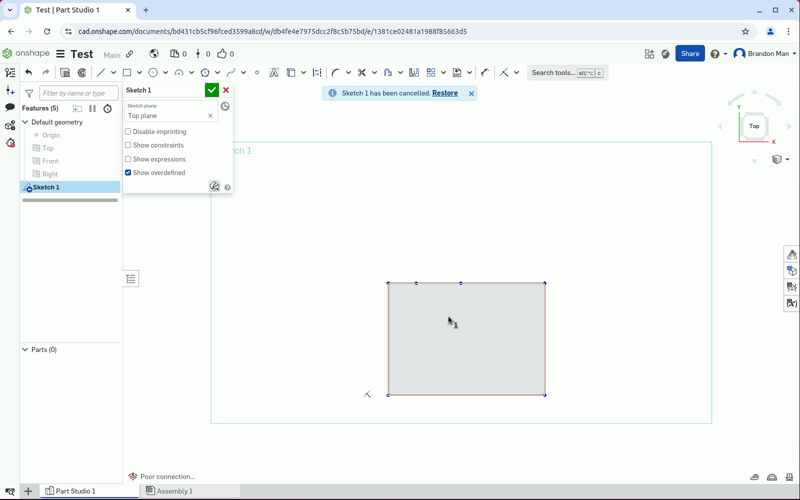
mouse_move(73, 352)
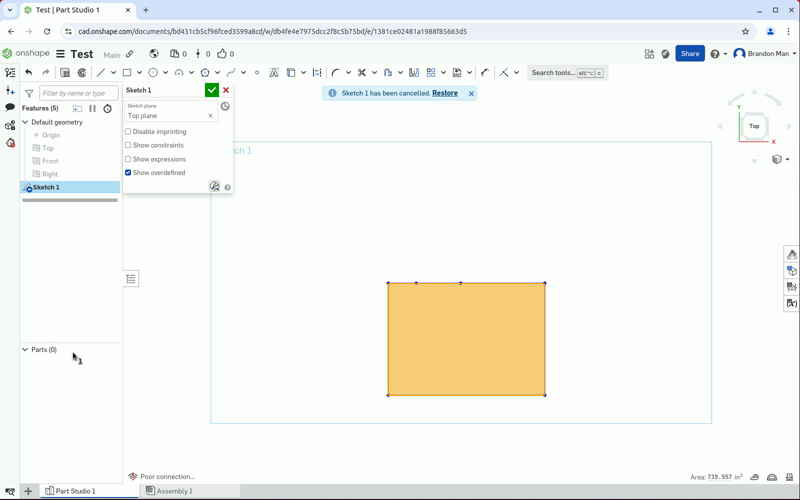
key(shift+y)
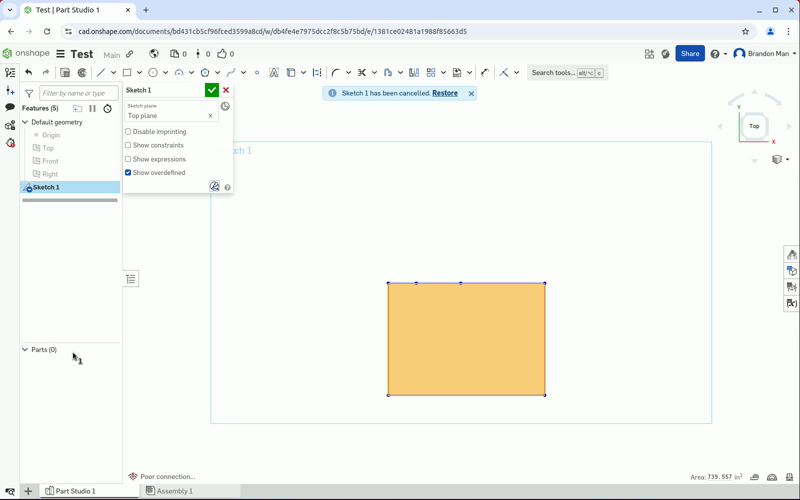
key(shift+e)
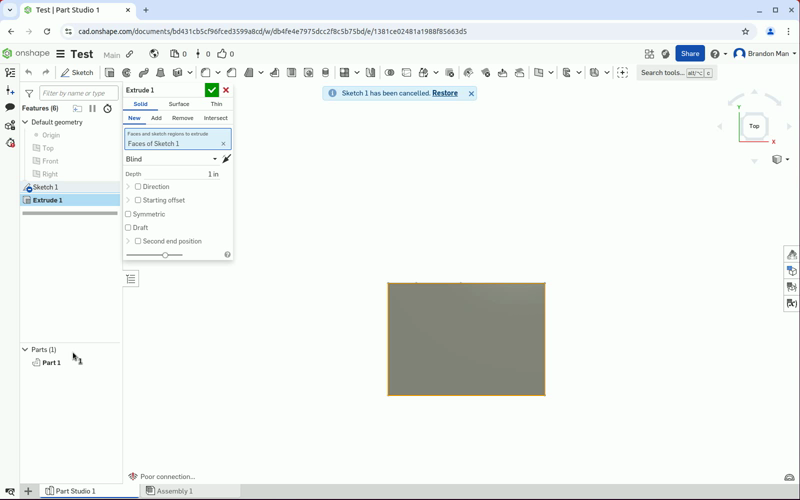
mouse_move(143, 106)
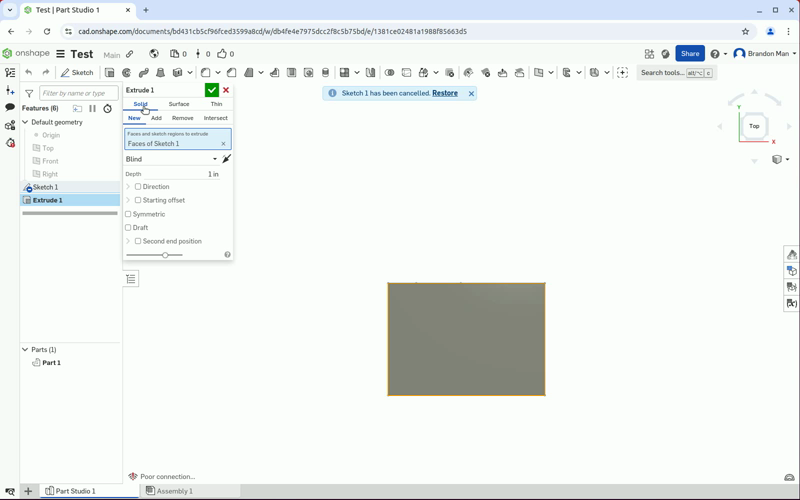
click(143, 106)
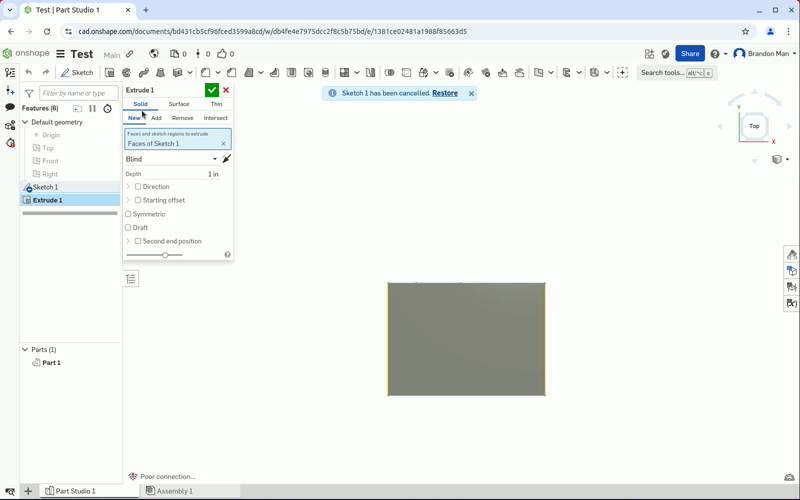
mouse_move(137, 120)
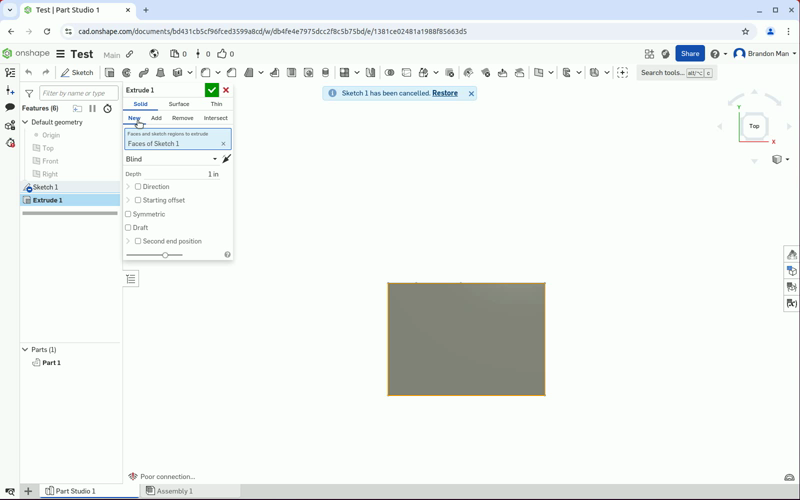
click(137, 120)
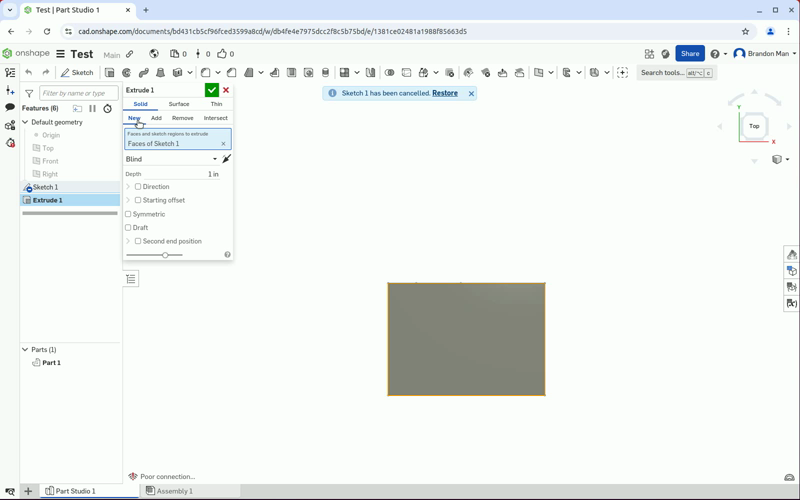
key(tab, 4)
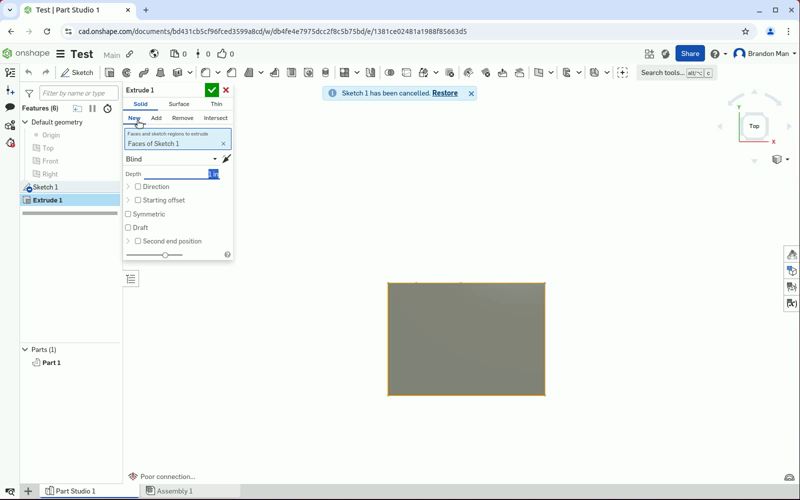
text(12.276)
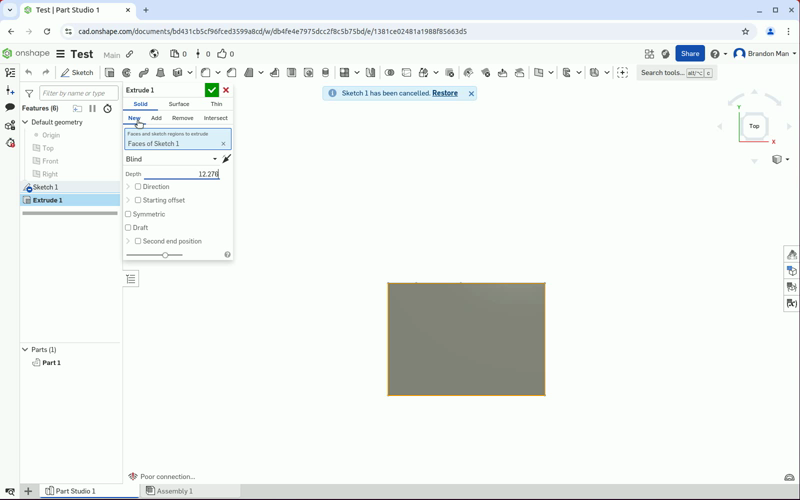
key(enter)
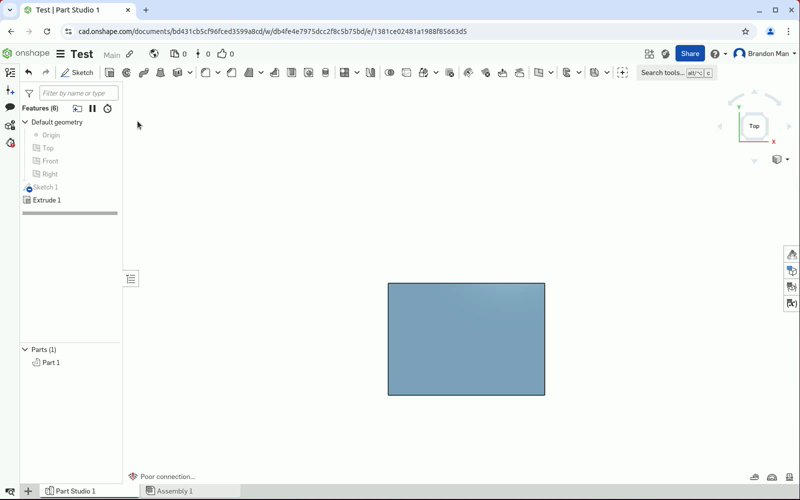
key(shift+h)
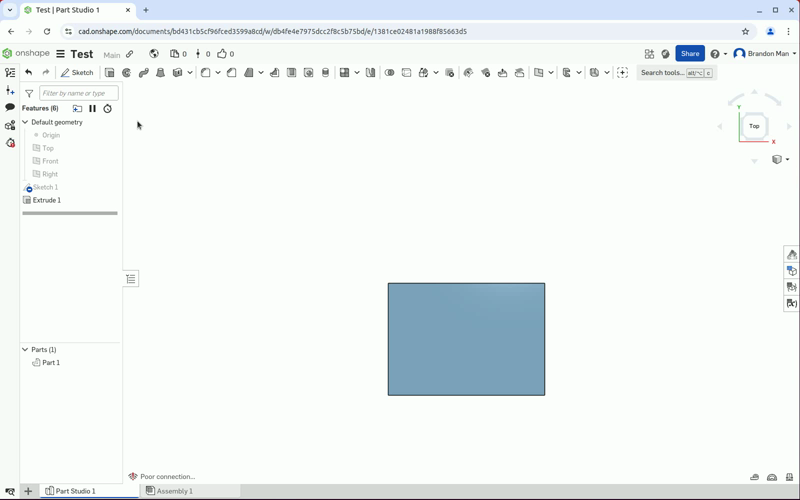
key(shift+h)
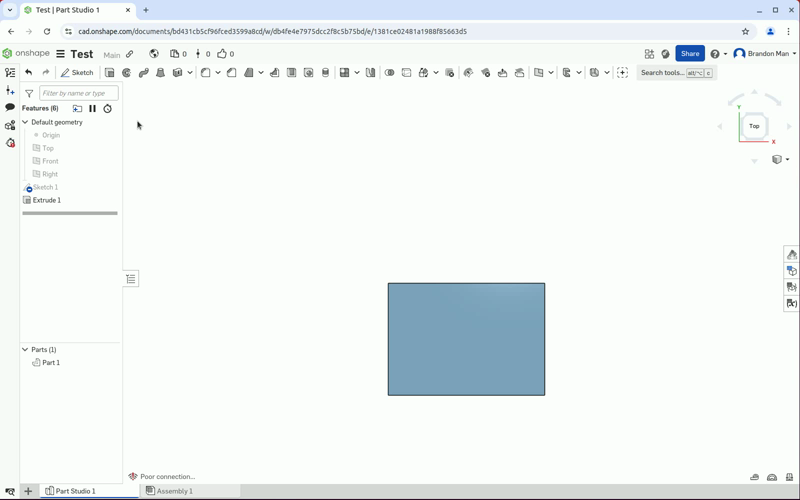
mouse_move(73, 189)
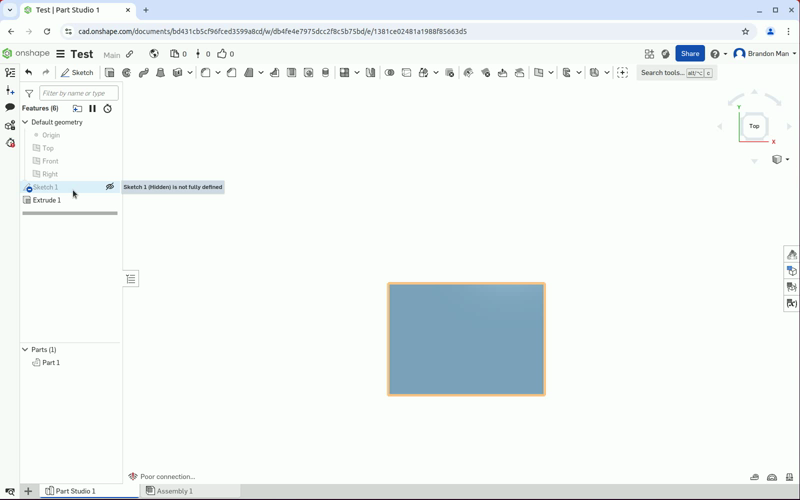
click(73, 189)
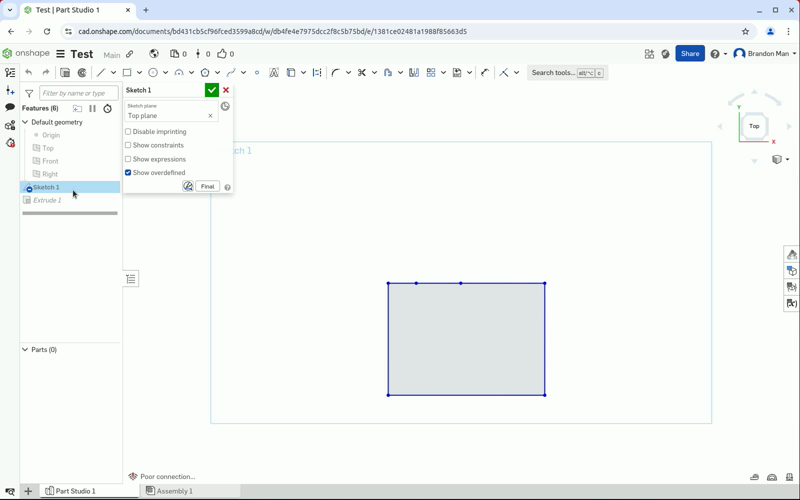
mouse_move(229, 92)
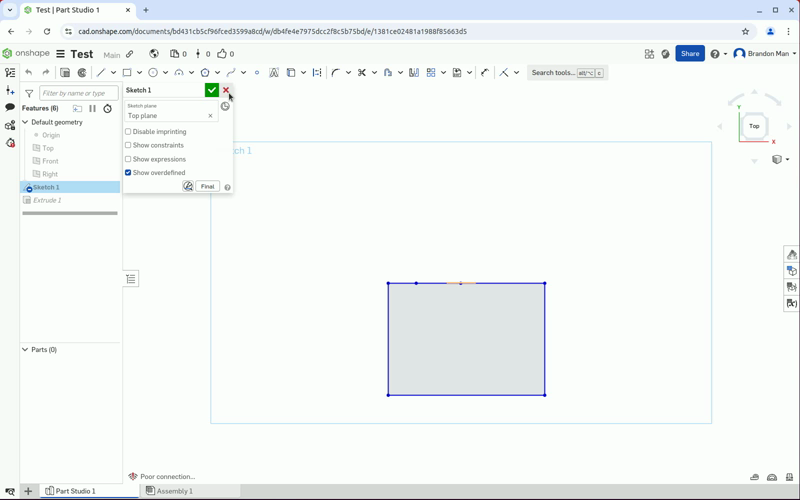
click(229, 92)
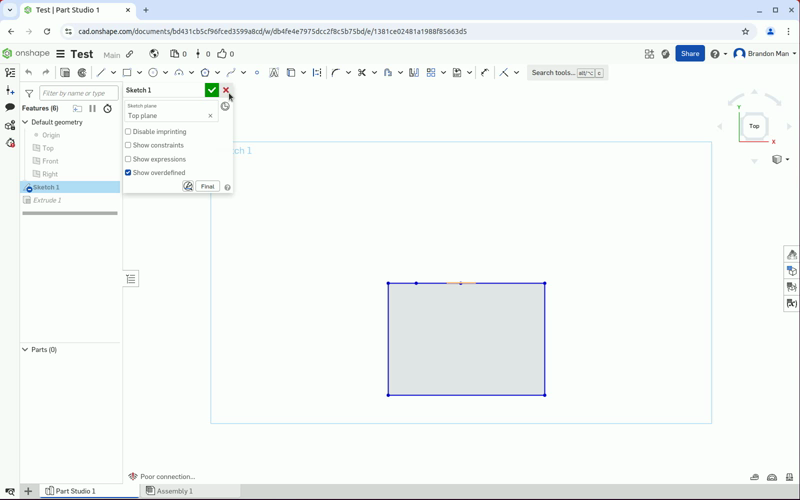
key(shift+s)
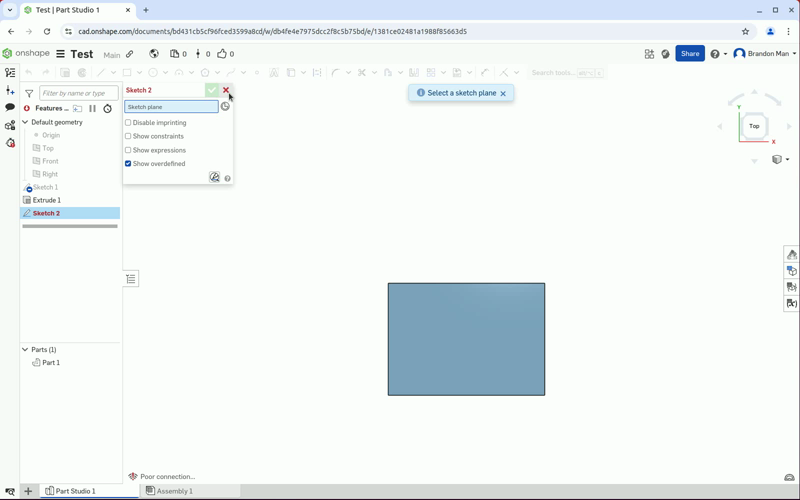
mouse_move(73, 150)
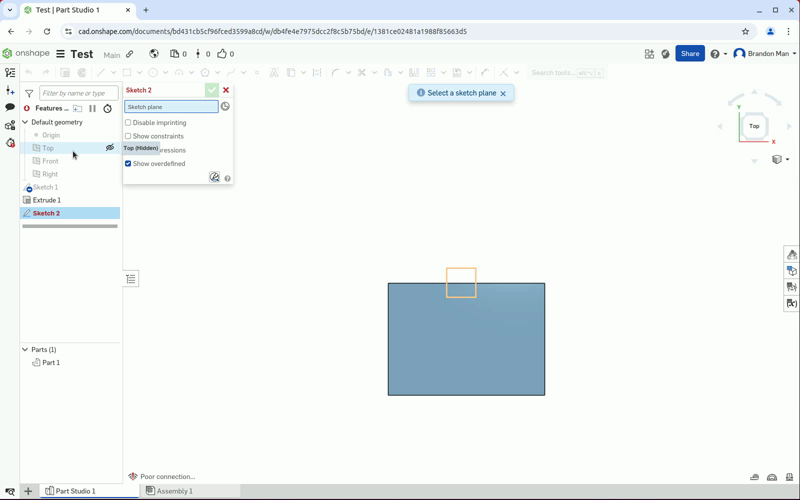
click(73, 150)
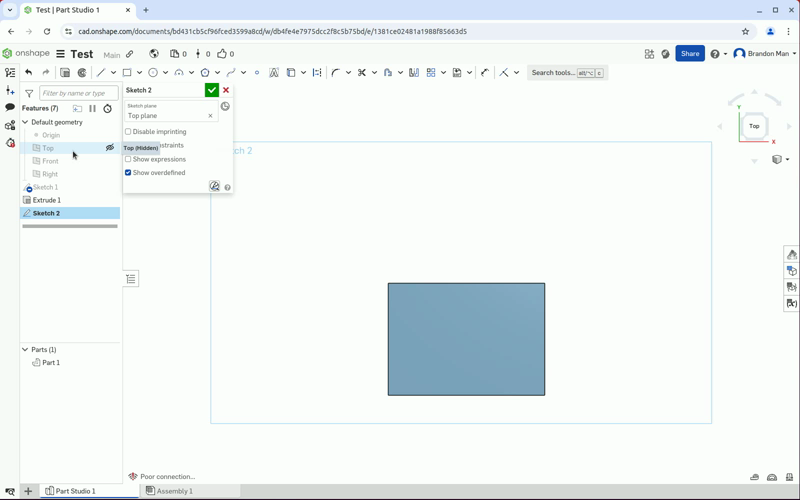
mouse_move(73, 352)
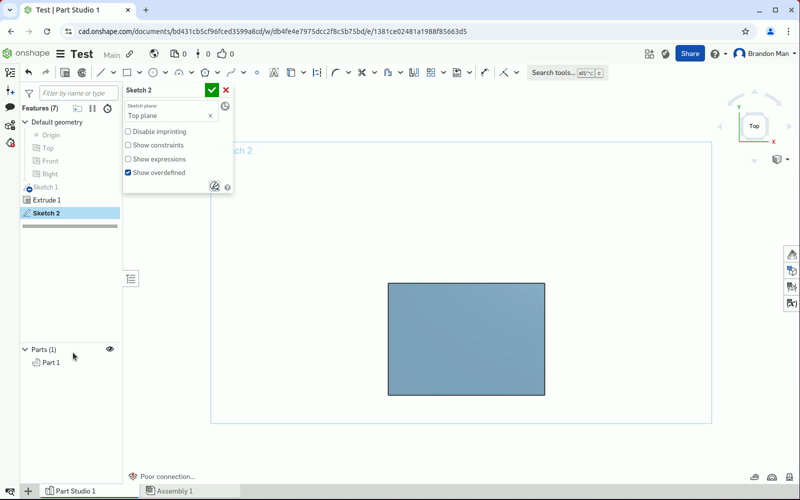
key(y)
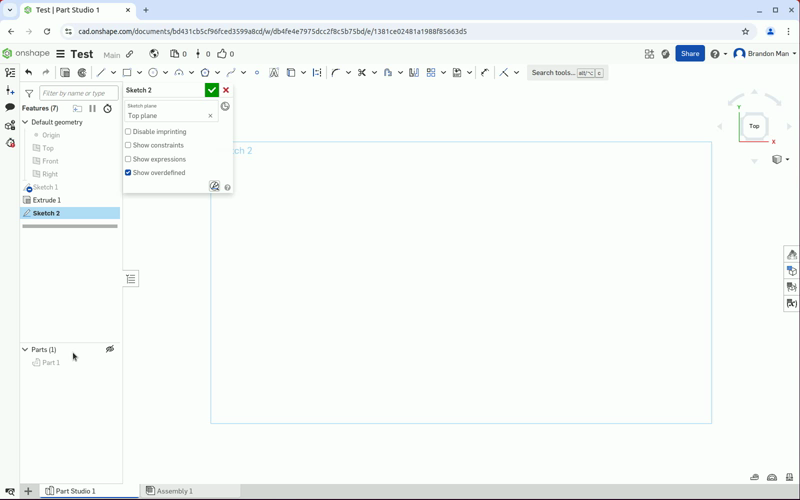
key(l)
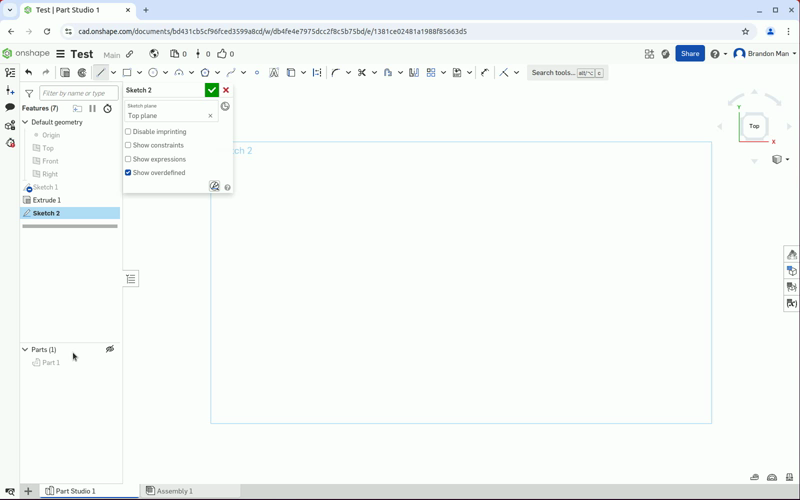
key_down(shift)
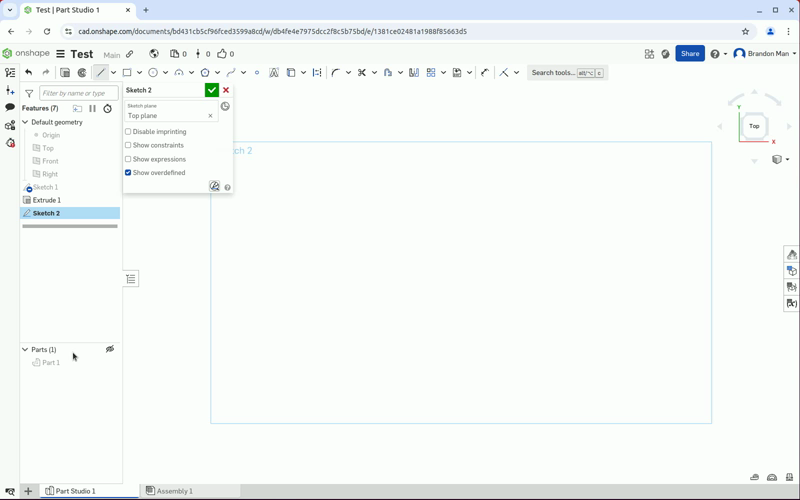
mouse_move(416, 282)
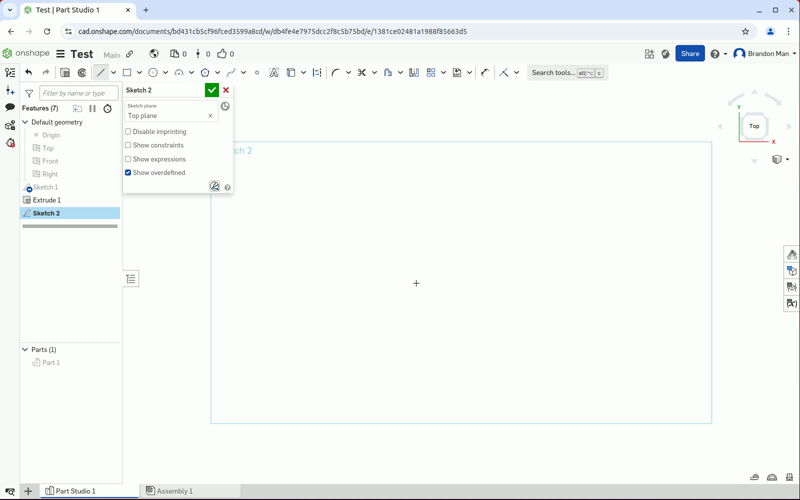
click(416, 282)
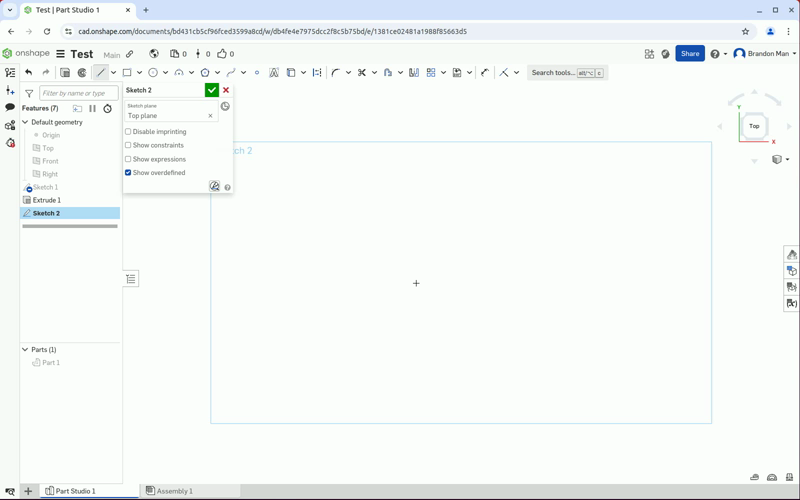
key_up(shift)
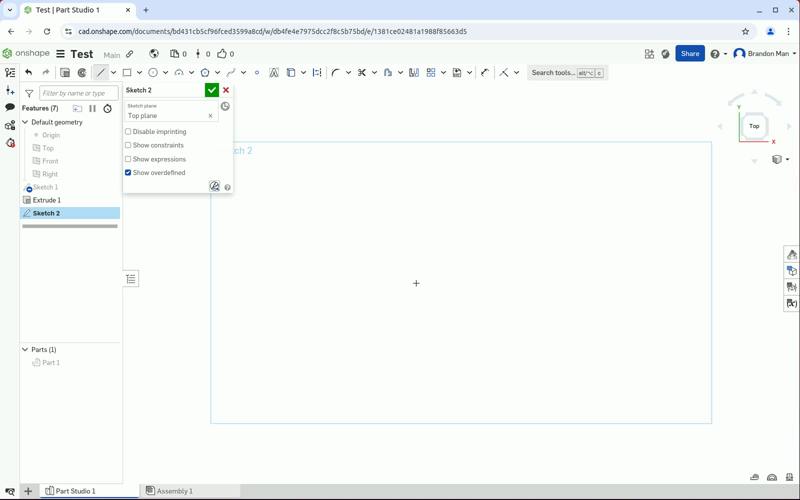
key_down(shift)
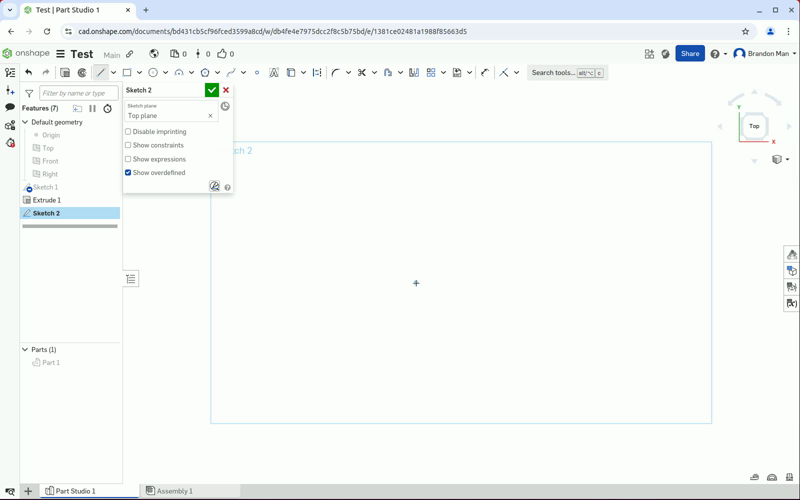
mouse_move(446, 282)
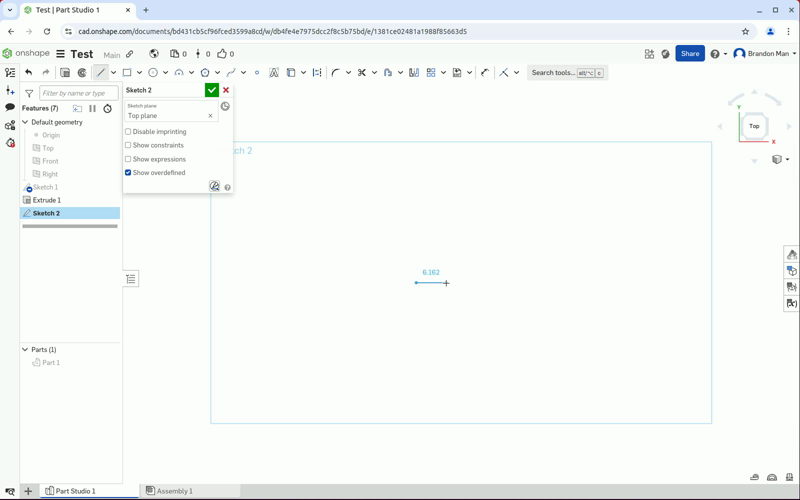
mouse_move(460, 282)
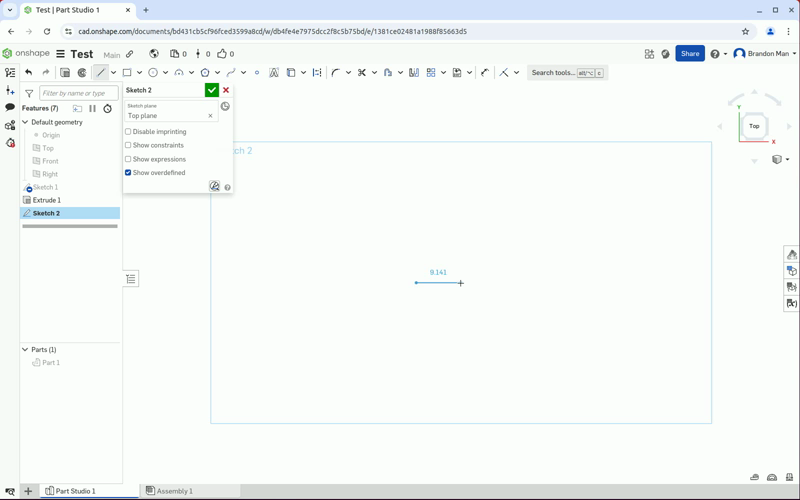
click(460, 282)
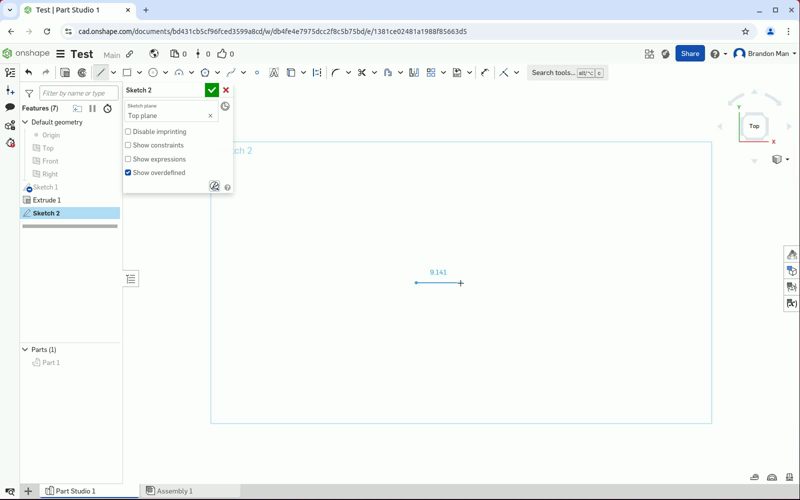
key_up(shift)
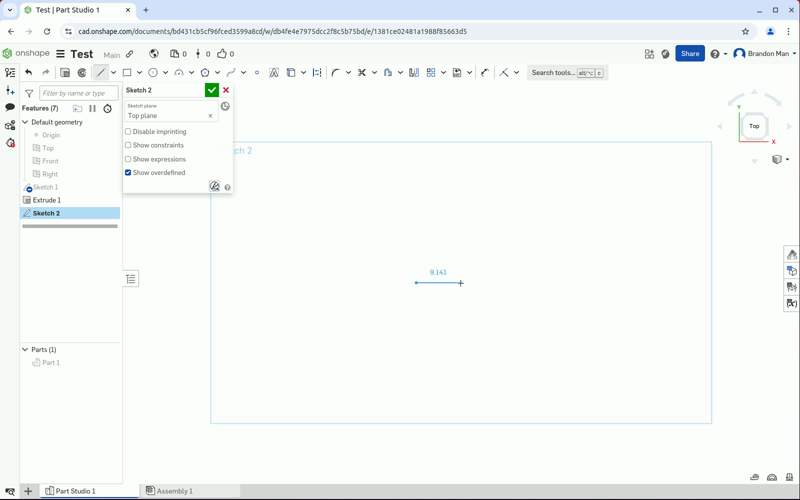
key_down(shift)
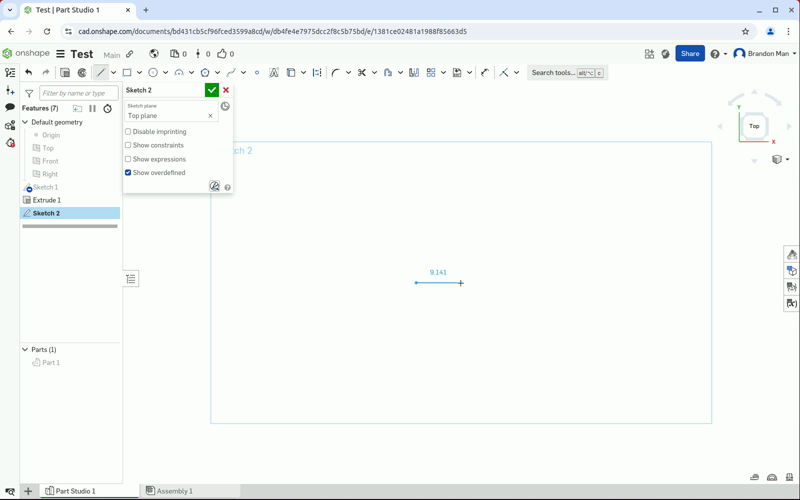
mouse_move(460, 202)
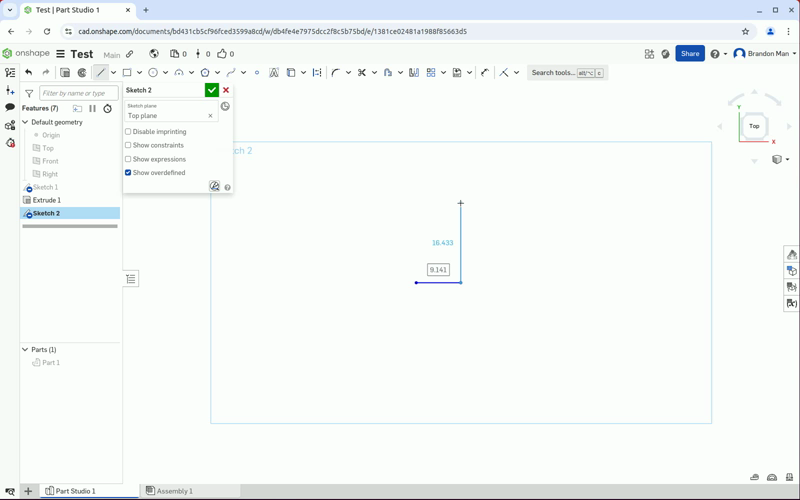
click(460, 202)
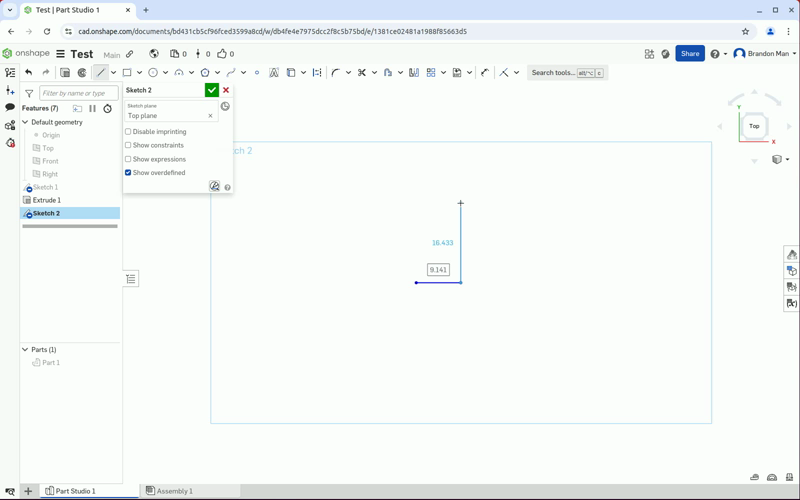
key_up(shift)
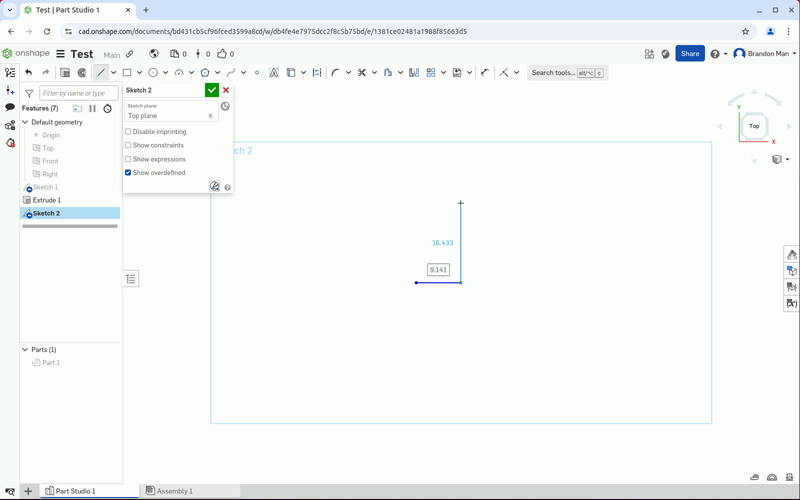
key_down(shift)
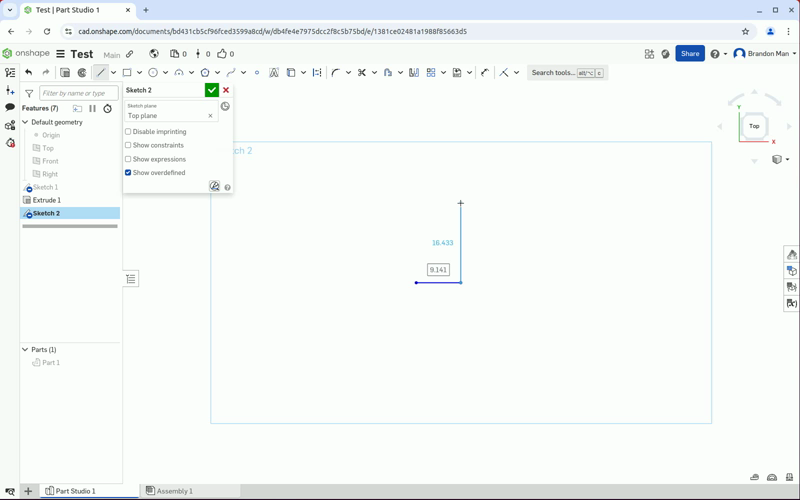
mouse_move(490, 202)
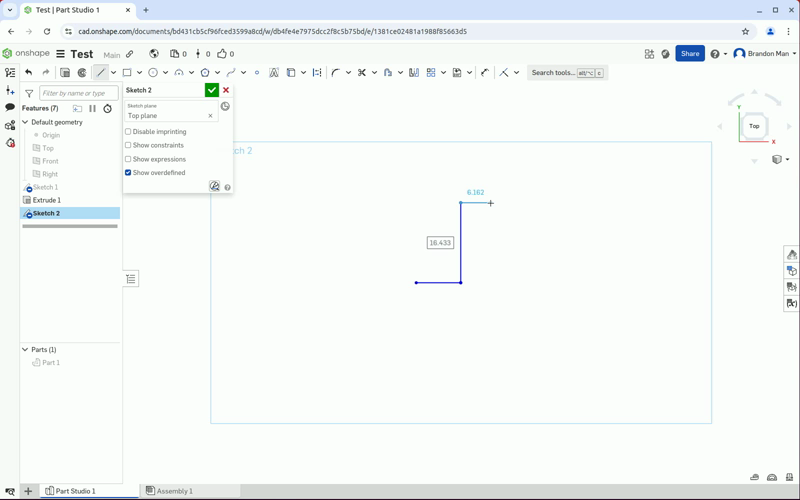
mouse_move(416, 202)
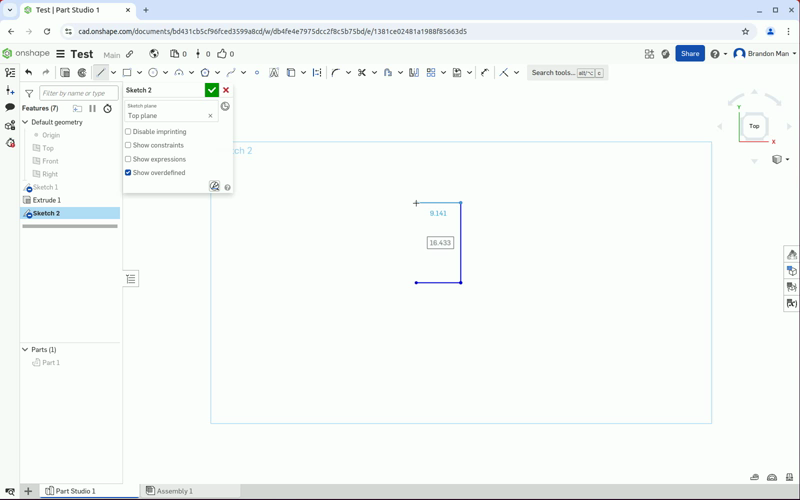
click(416, 202)
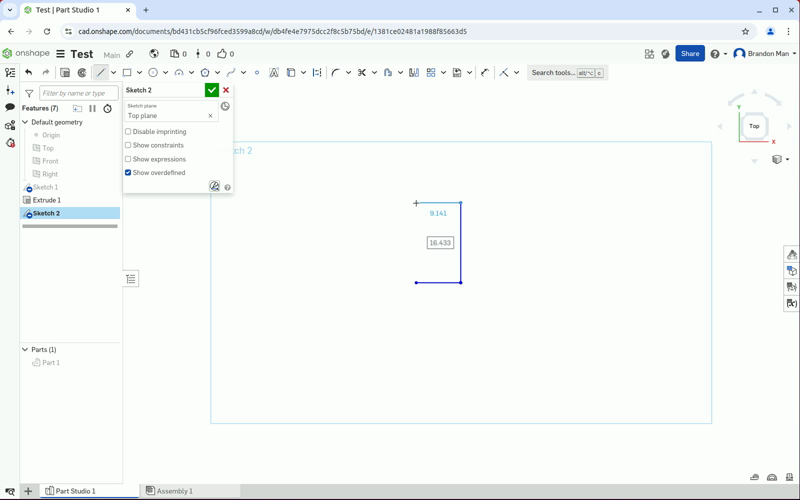
key_up(shift)
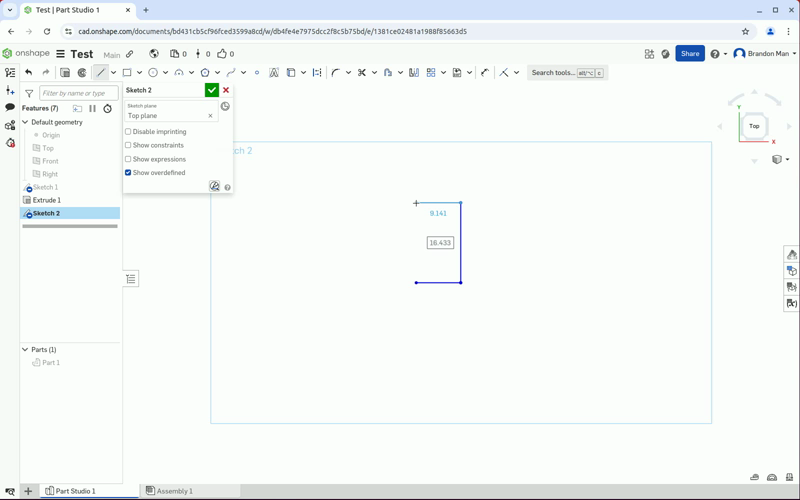
key_down(shift)
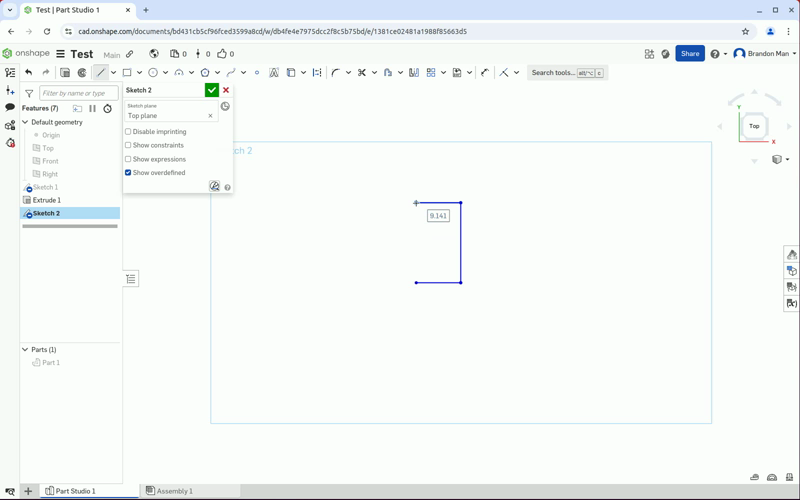
mouse_move(416, 282)
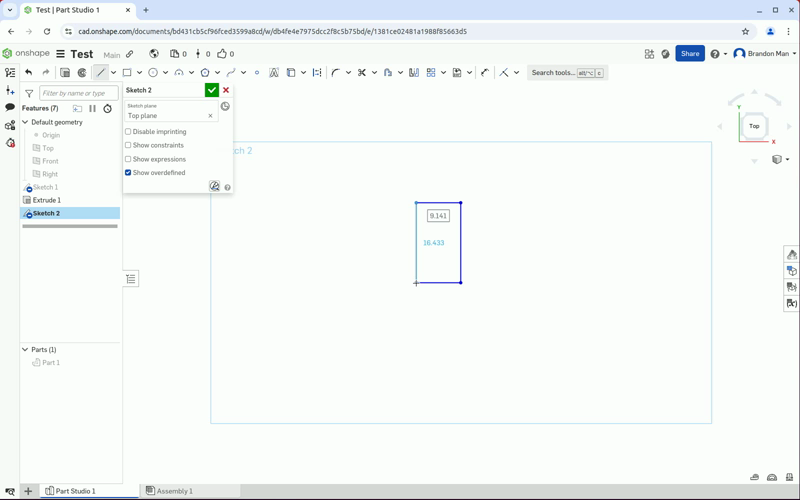
key_up(shift)
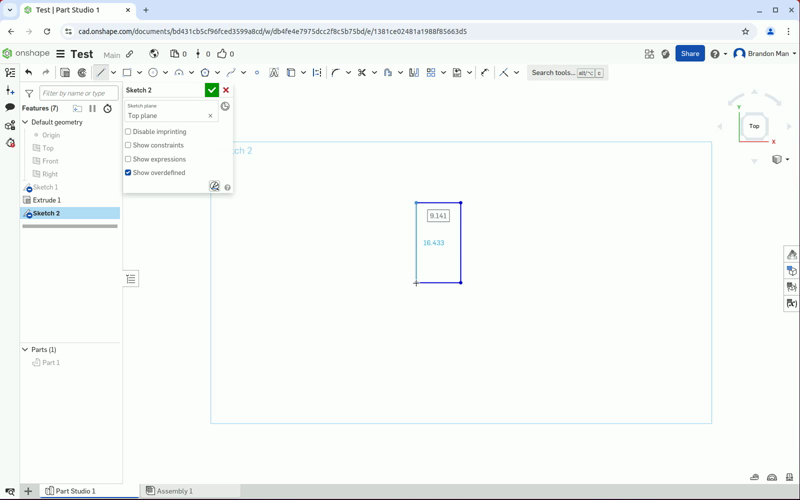
click(416, 282)
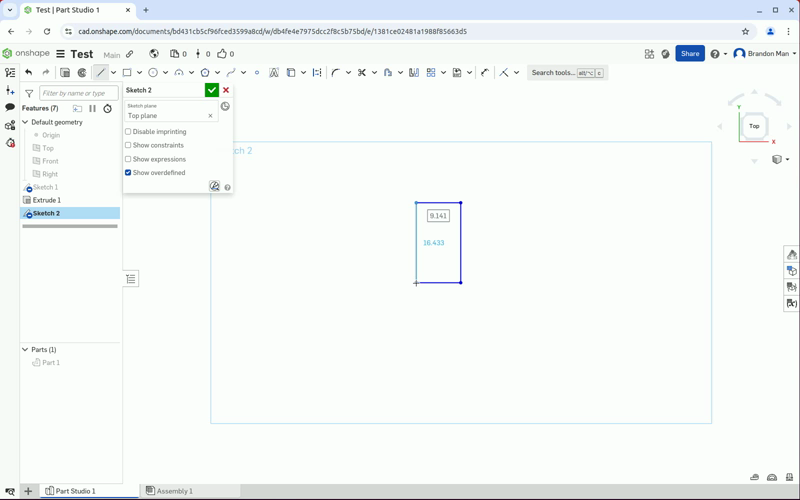
key(esc)
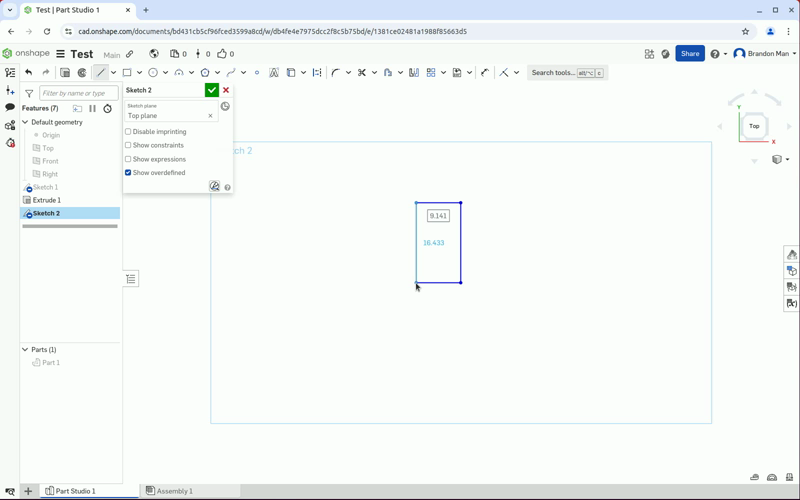
mouse_move(454, 247)
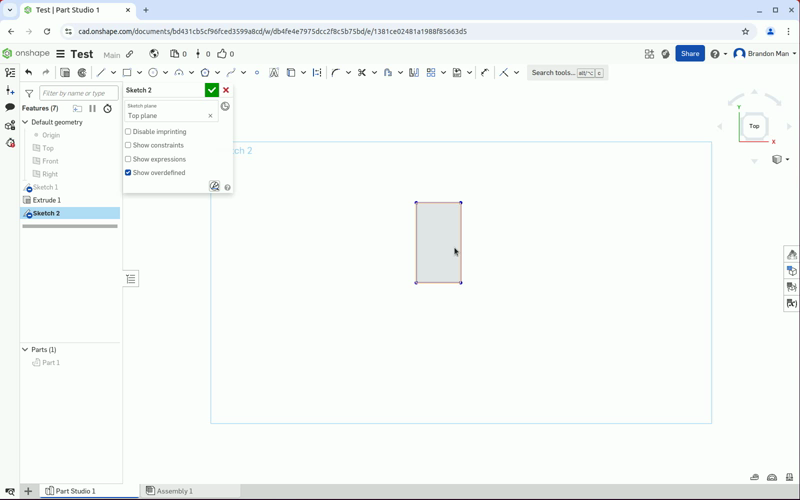
click(454, 247)
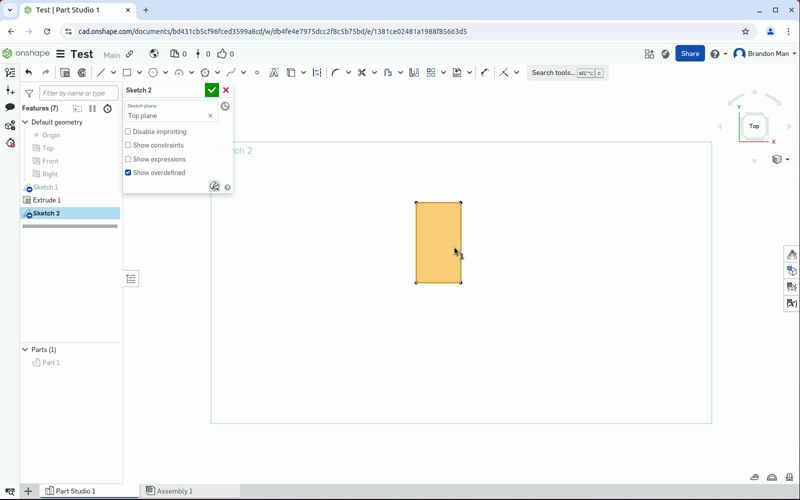
mouse_move(73, 352)
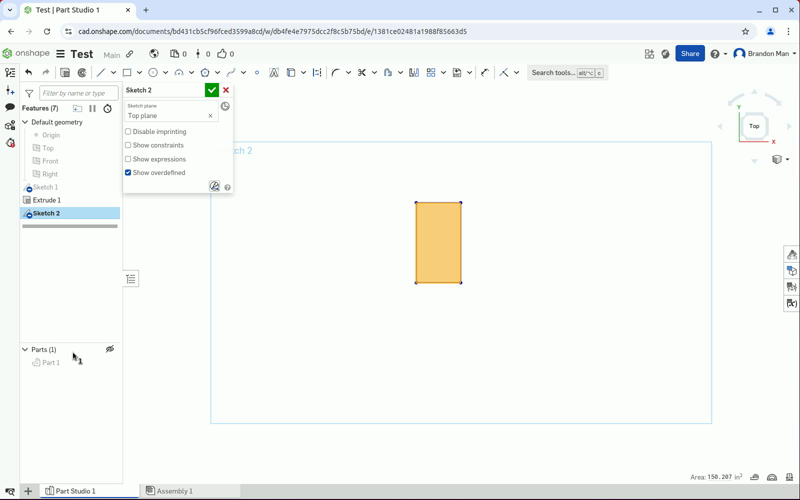
key(shift+y)
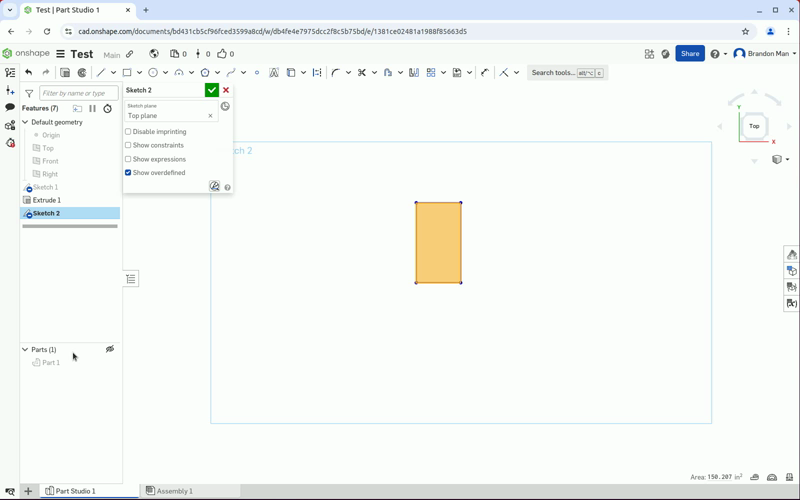
key(shift+e)
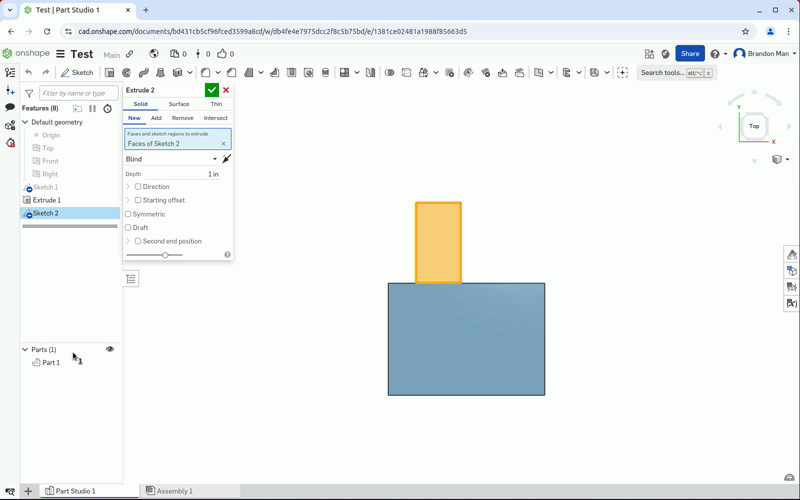
mouse_move(143, 106)
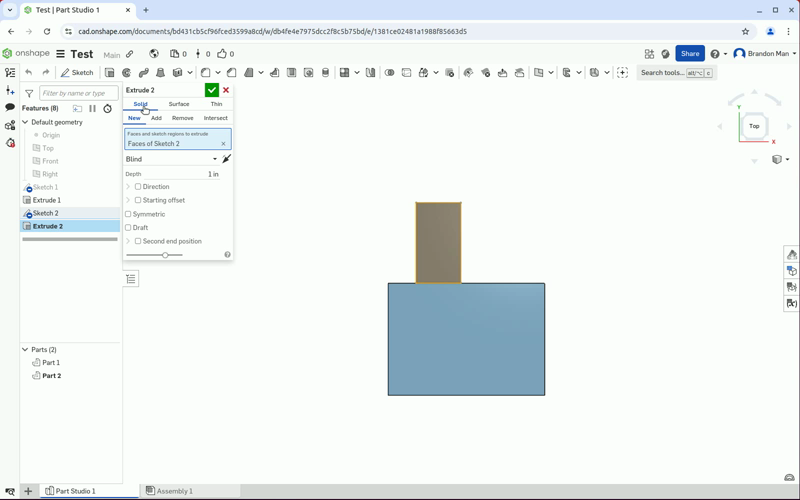
click(143, 106)
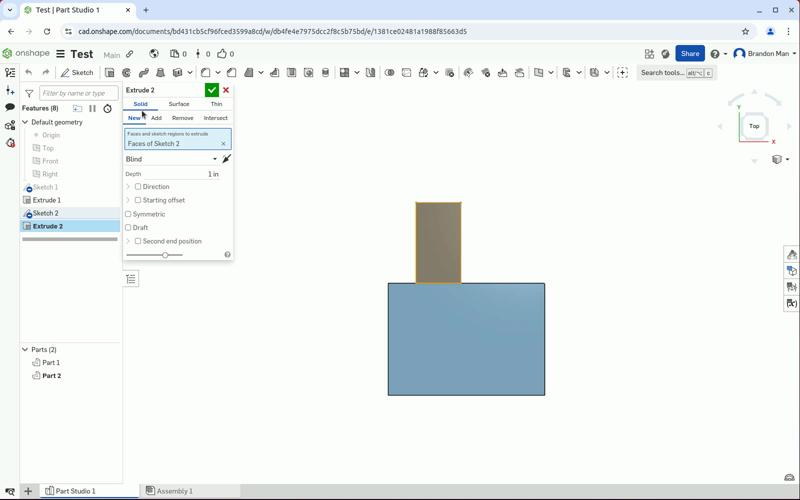
mouse_move(137, 120)
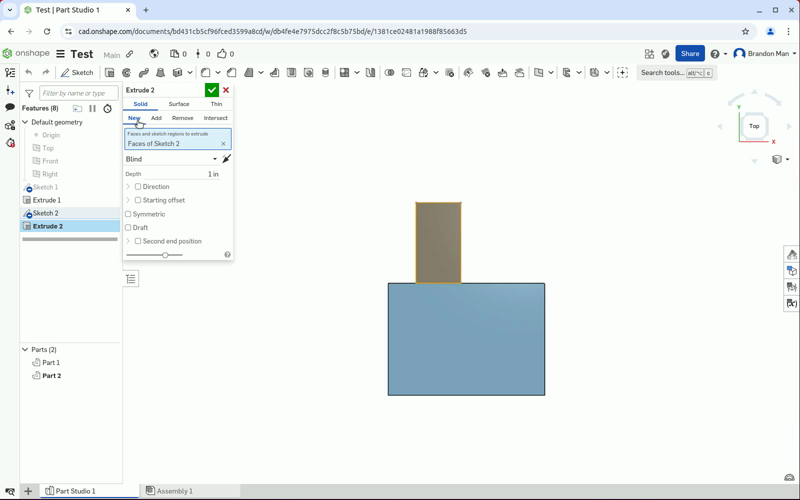
click(137, 120)
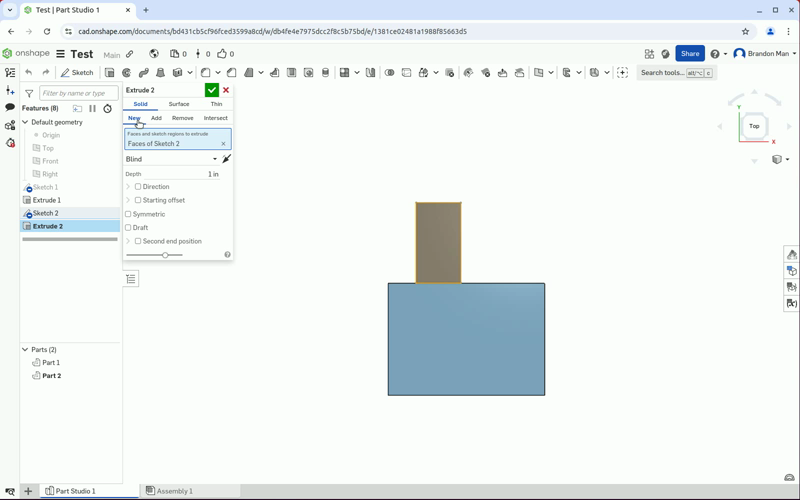
key(tab, 4)
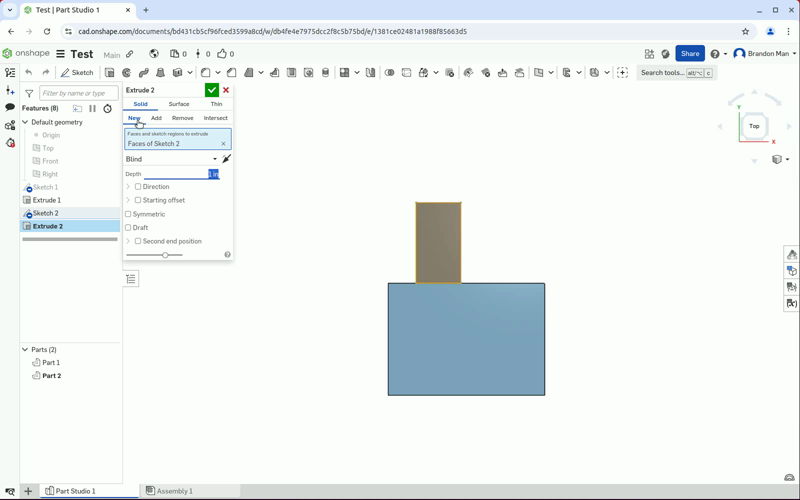
text(12.276)
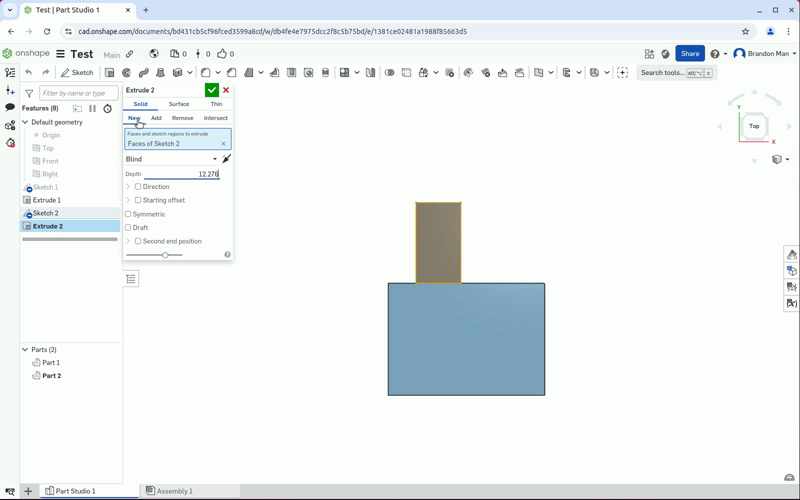
key(enter)
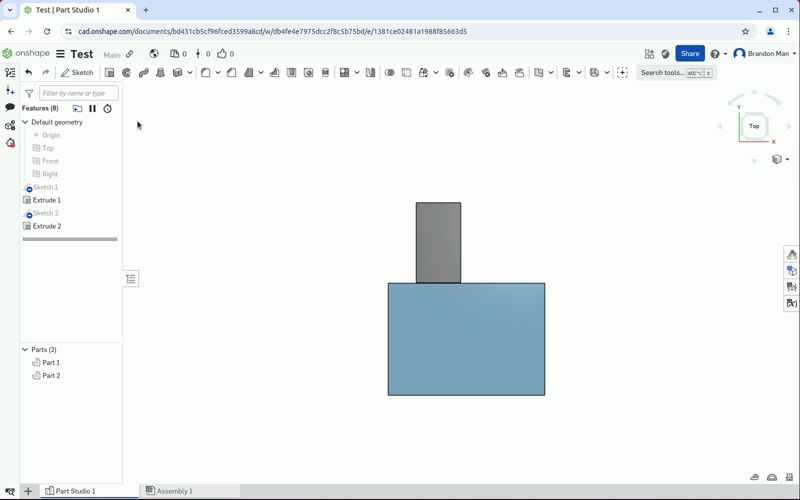
key(shift+h)
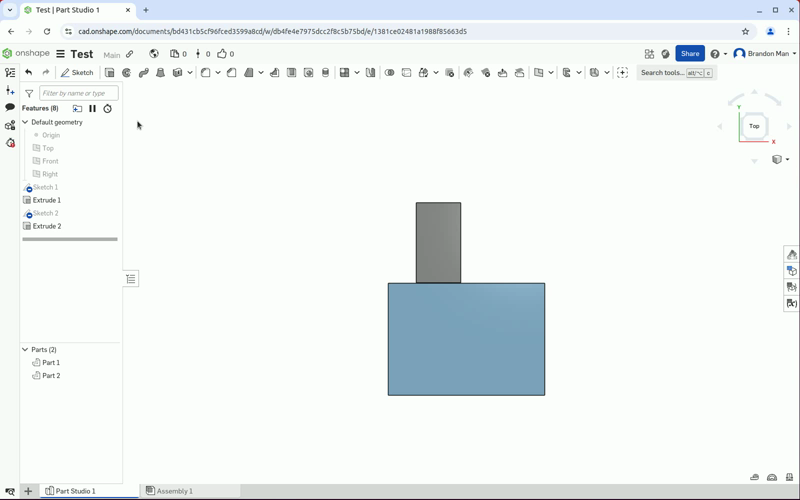
key(shift+h)
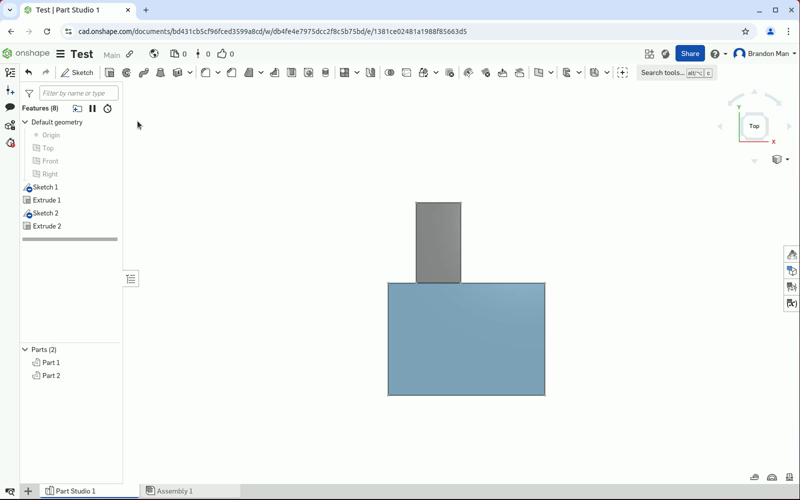
key(shift+7)
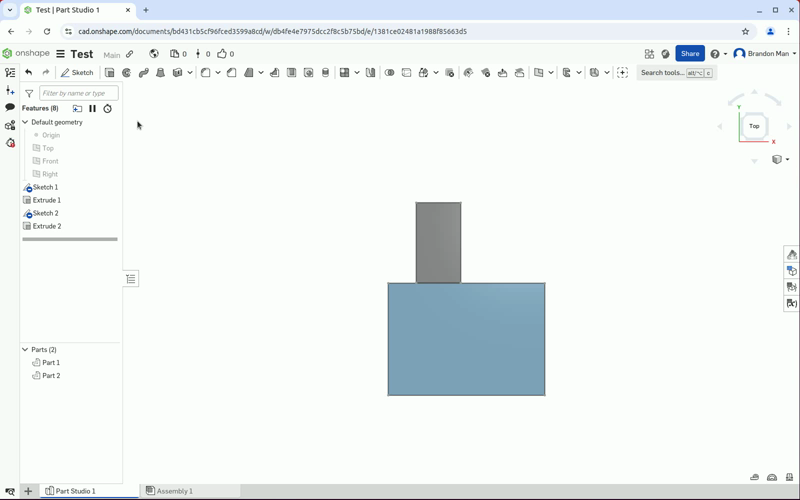
key(up, 3)
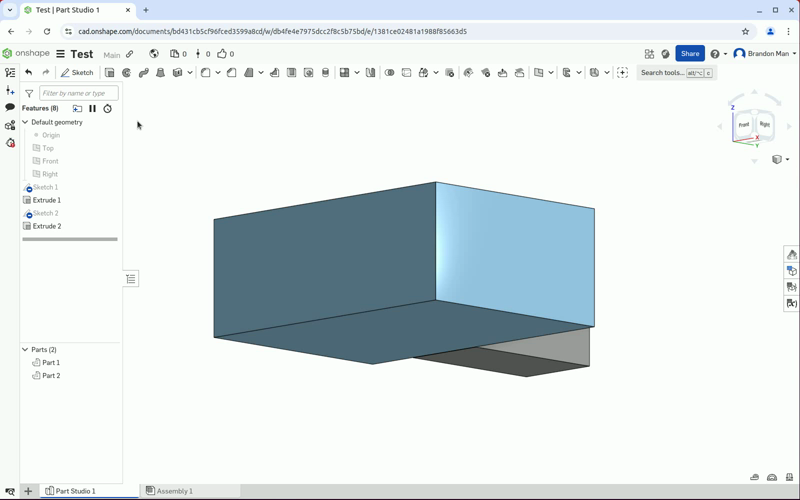
key(left, 3)
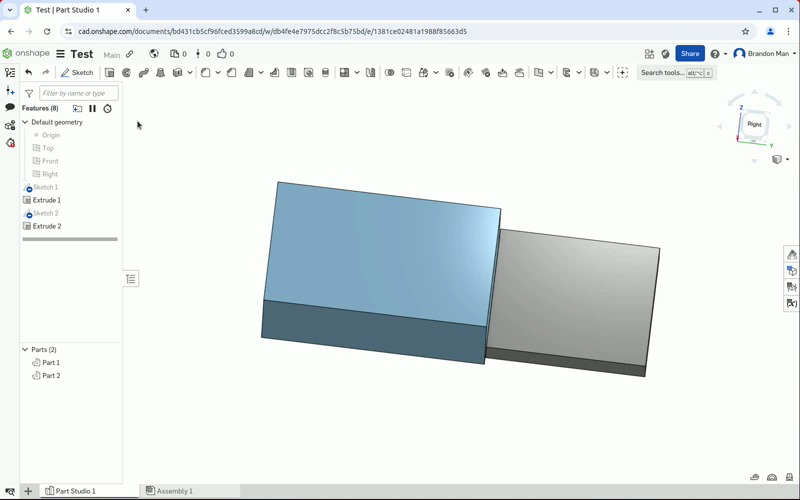
key(right, 3)
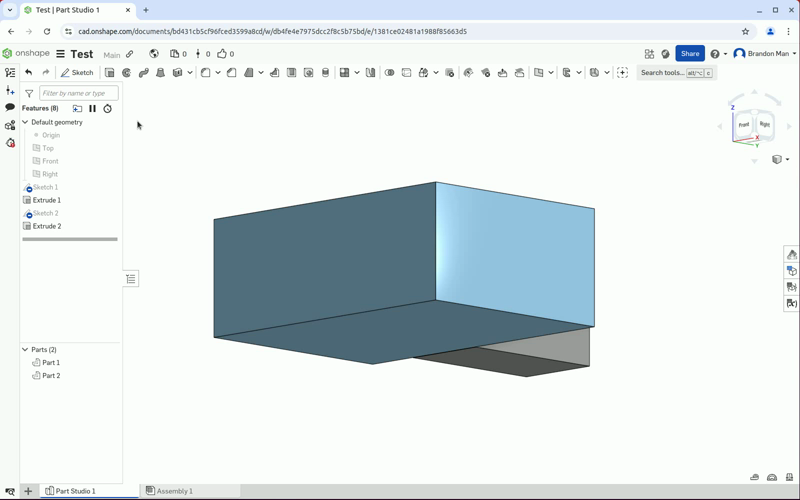
key(down, 3)
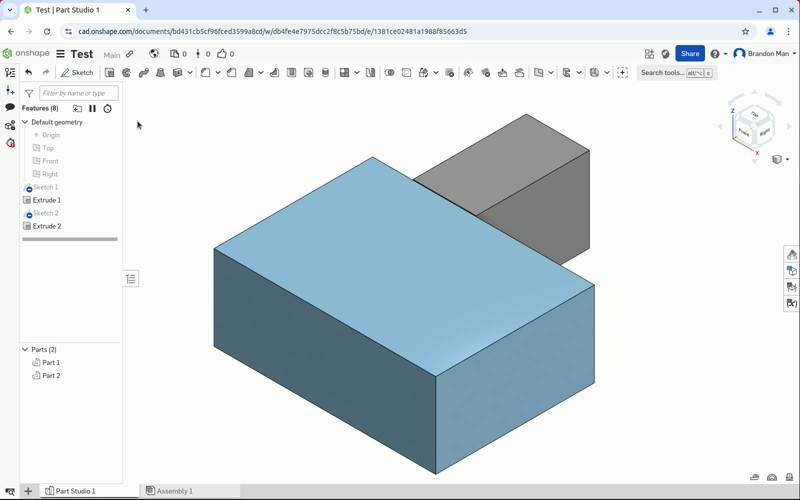
mouse_move(73, 189)
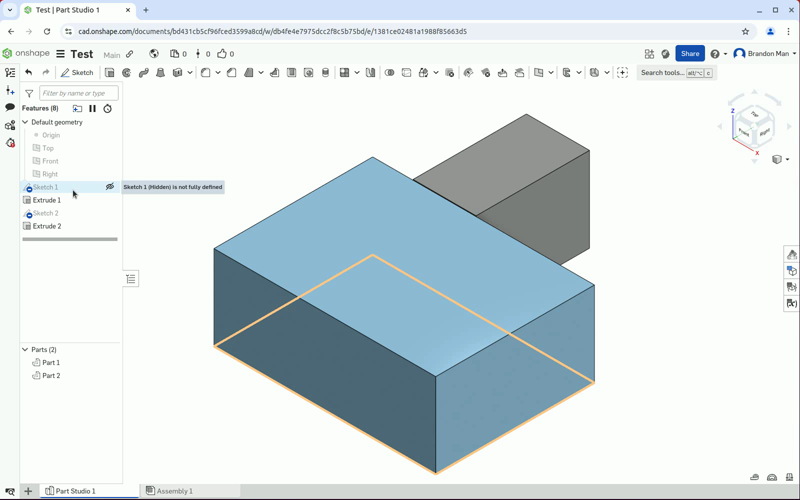
click(73, 189)